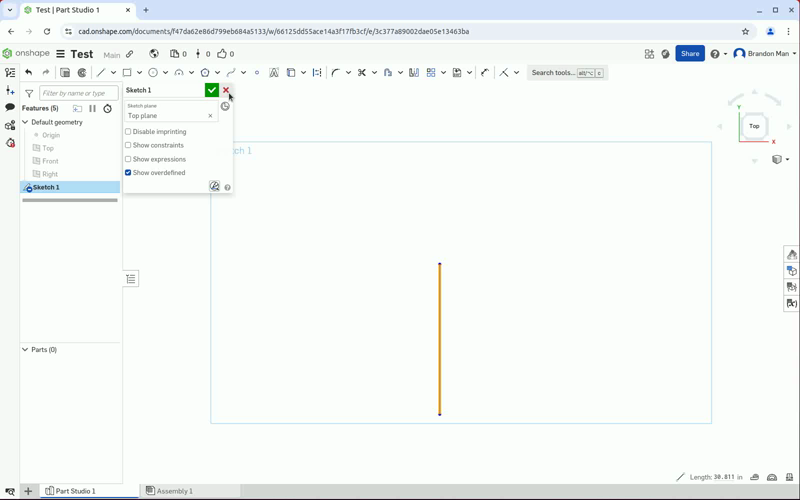
key(shift+h)
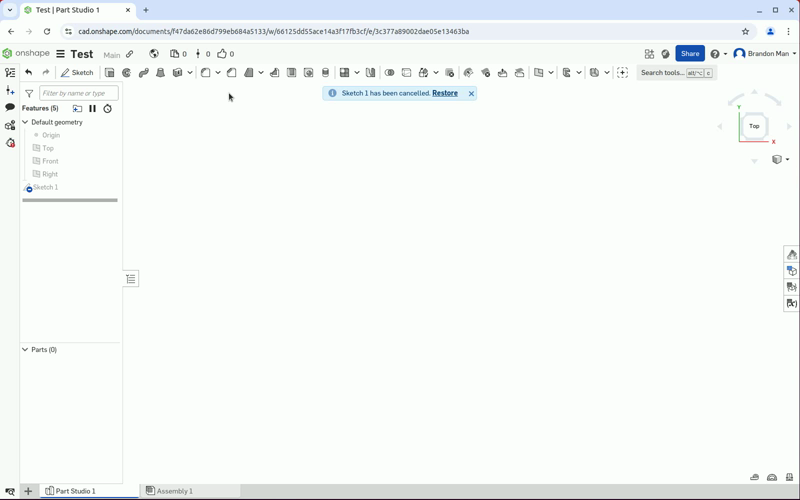
mouse_move(73, 352)
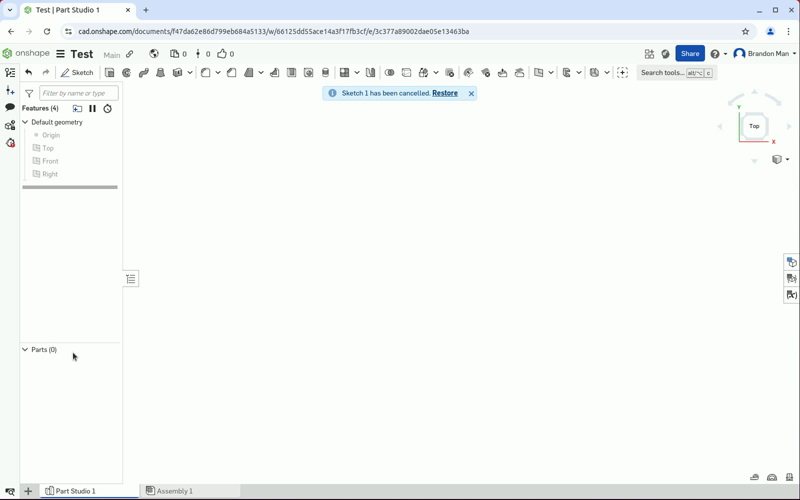
key(y)
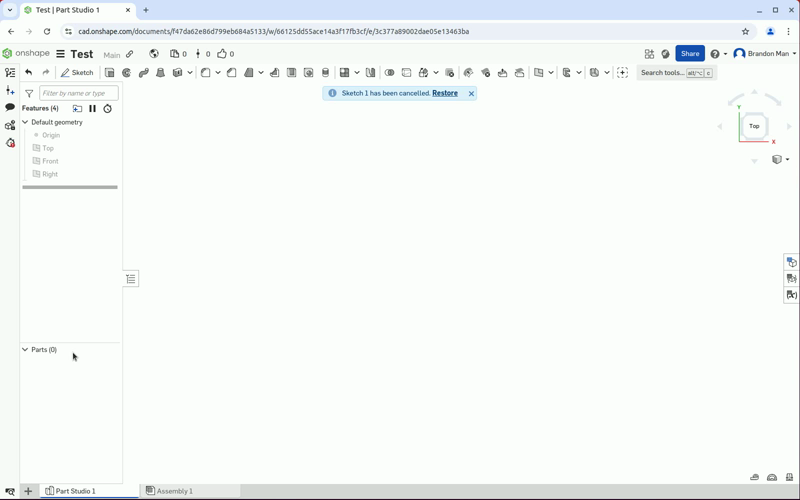
key(shift+p)
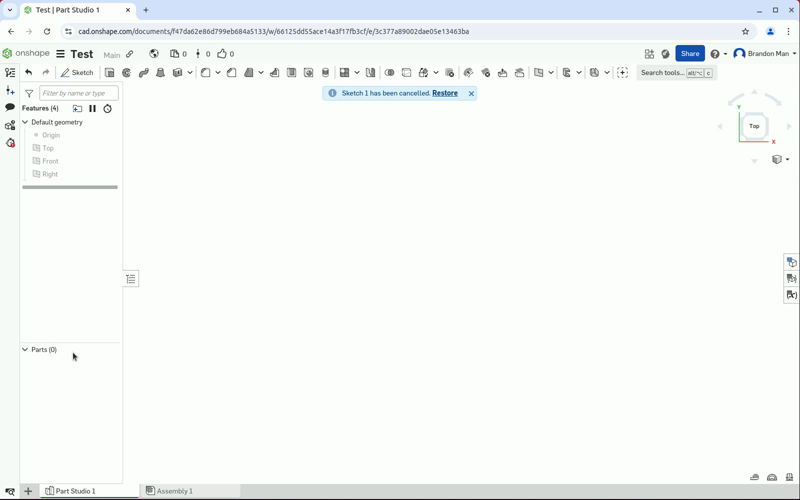
key(space)
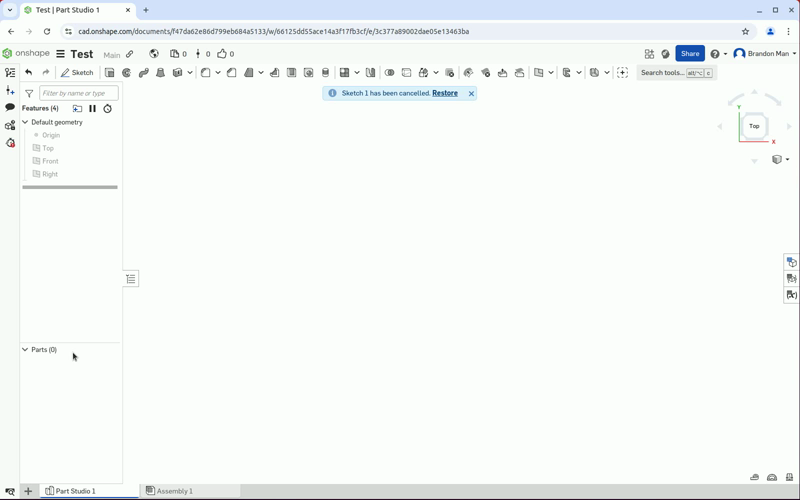
key_down(shift)
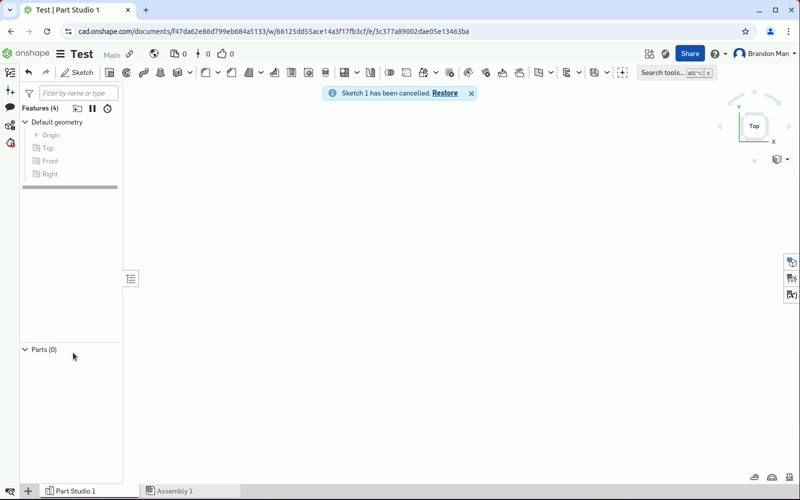
key(up)
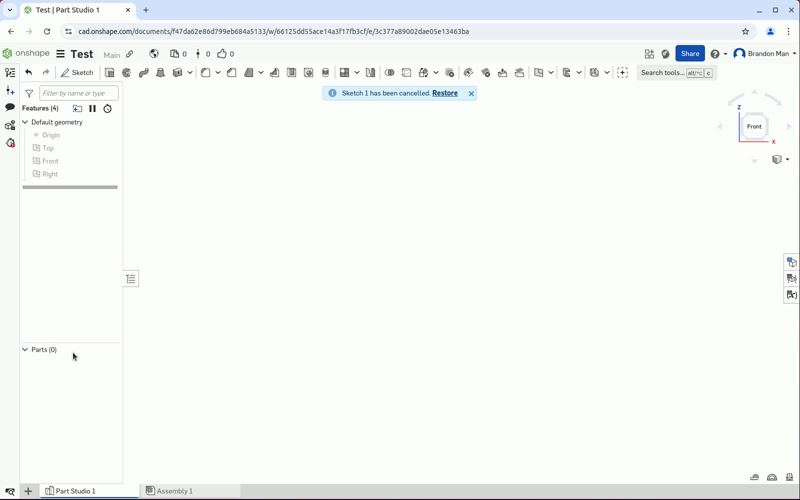
key_up(shift)
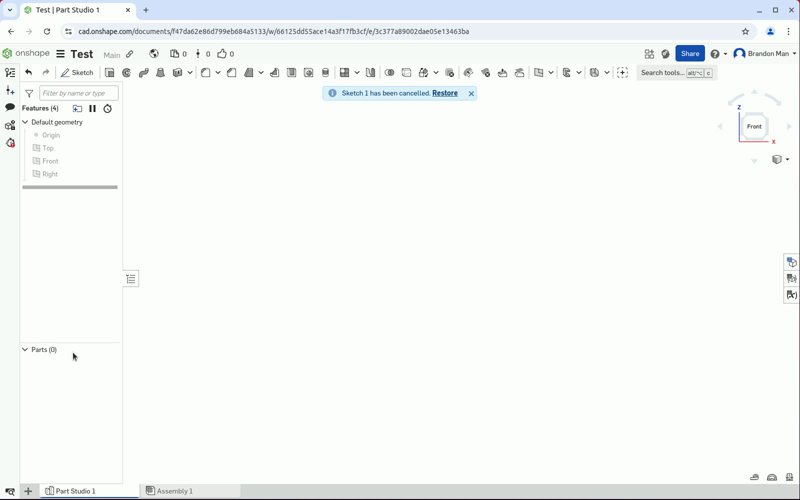
key(space)
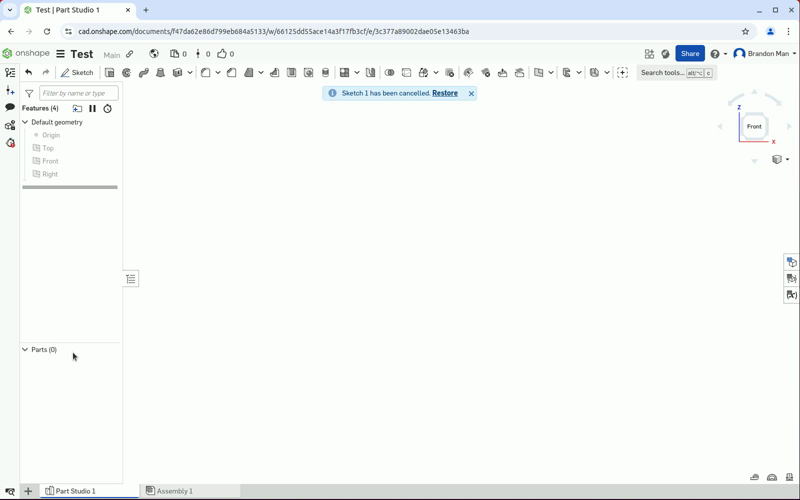
key_down(shift)
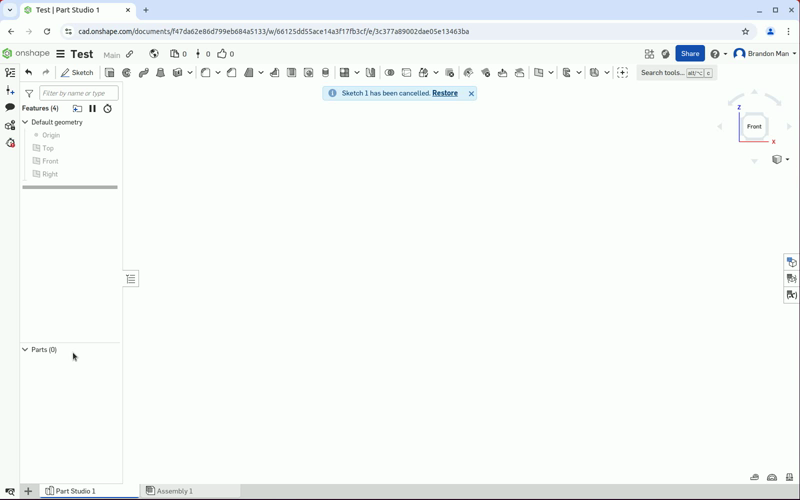
key(left)
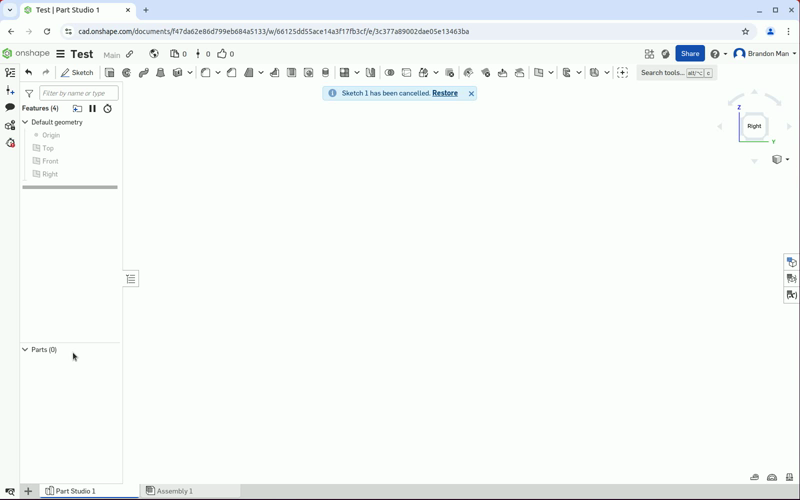
key_up(shift)
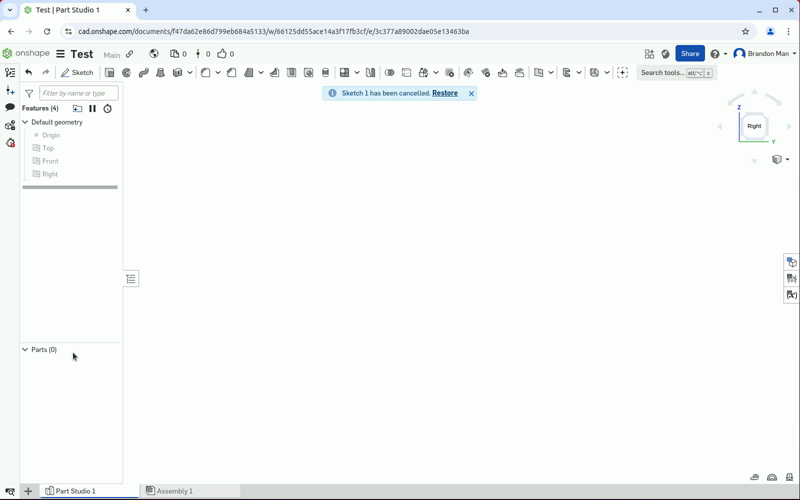
mouse_move(73, 352)
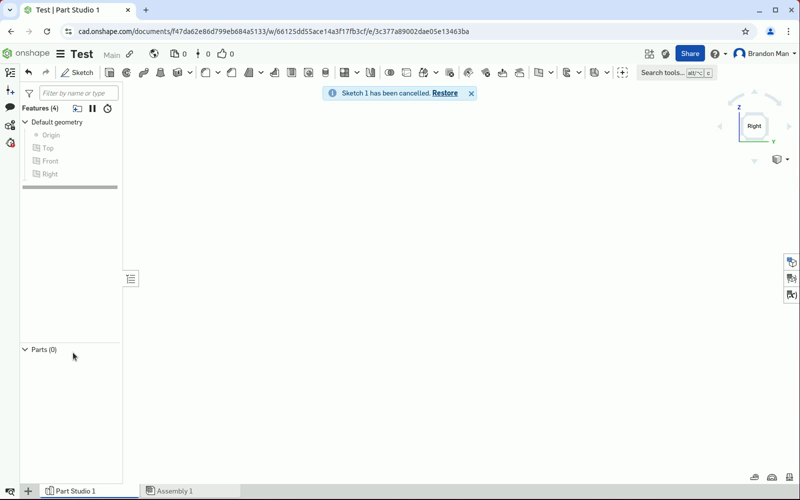
key(shift+y)
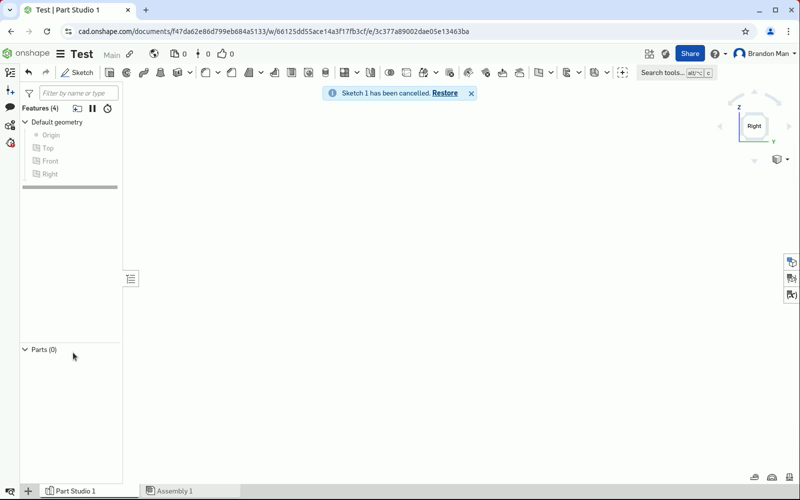
key(shift+s)
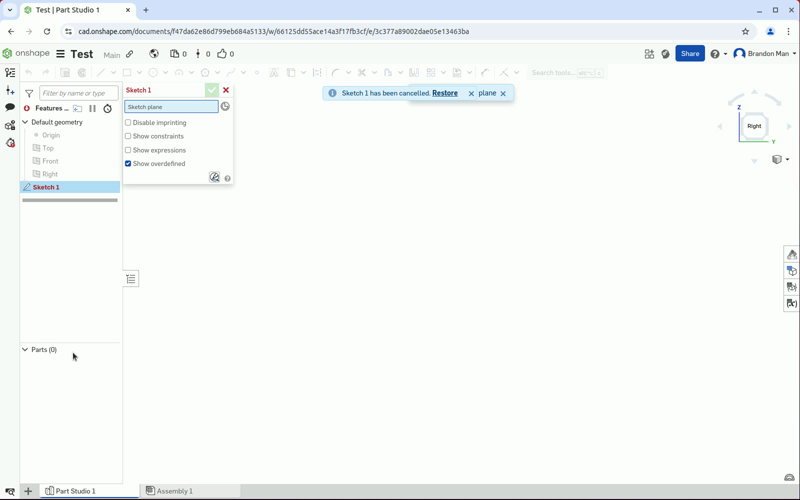
mouse_move(73, 176)
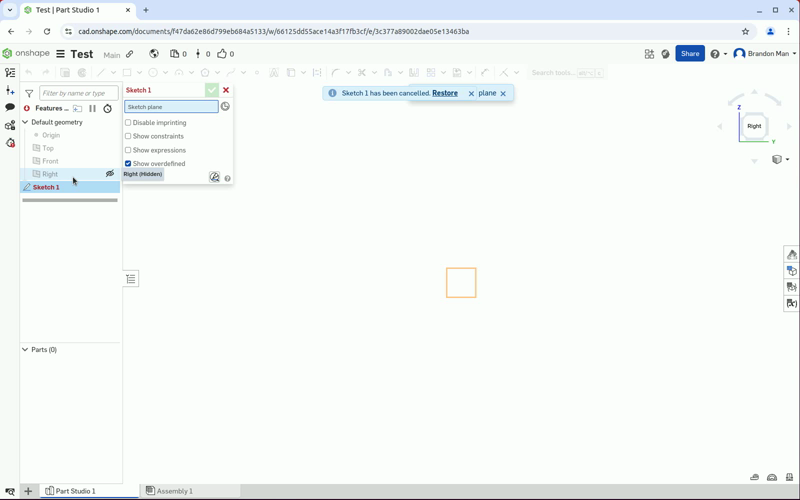
click(73, 176)
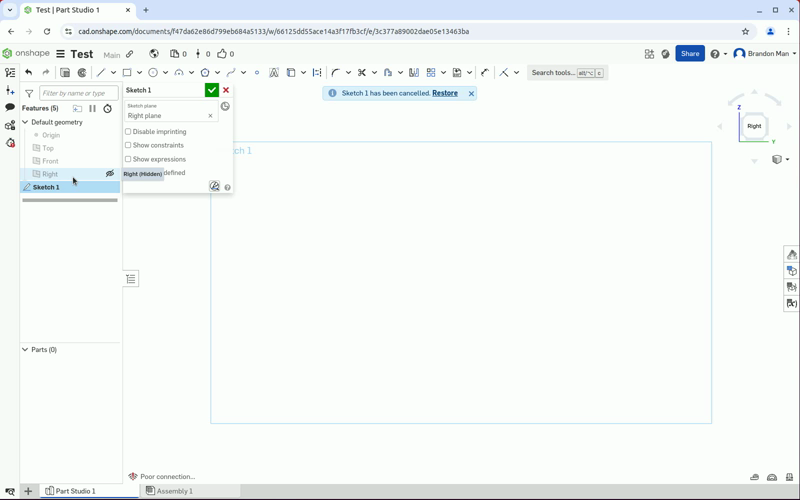
mouse_move(73, 352)
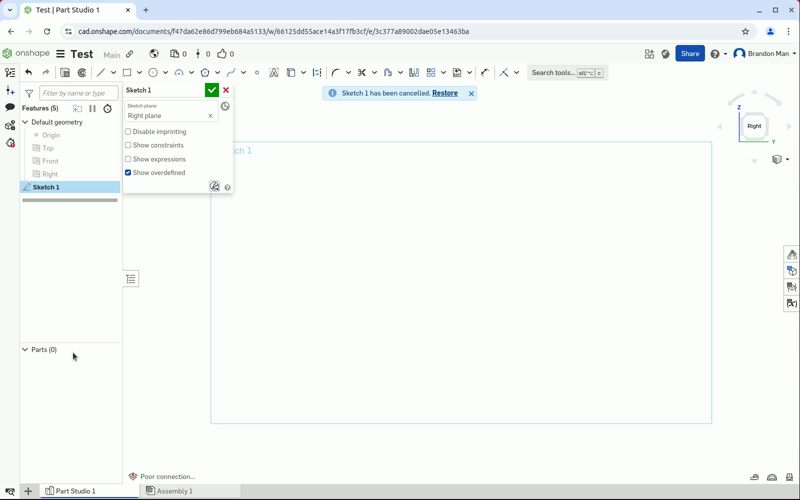
key(y)
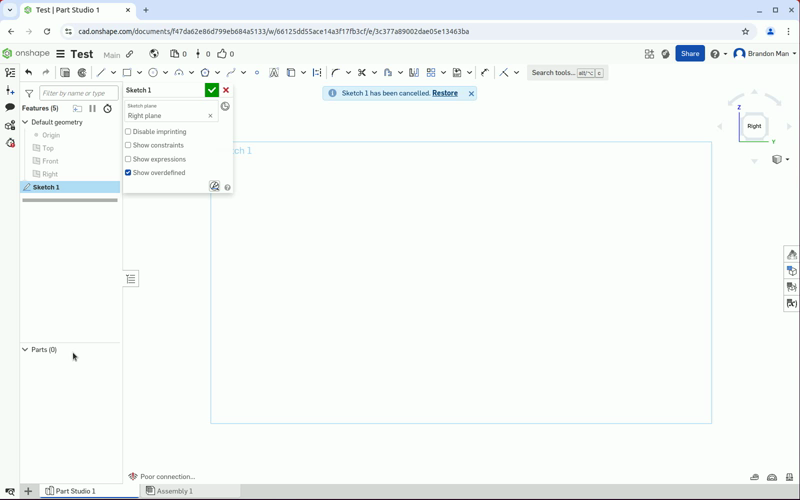
key(l)
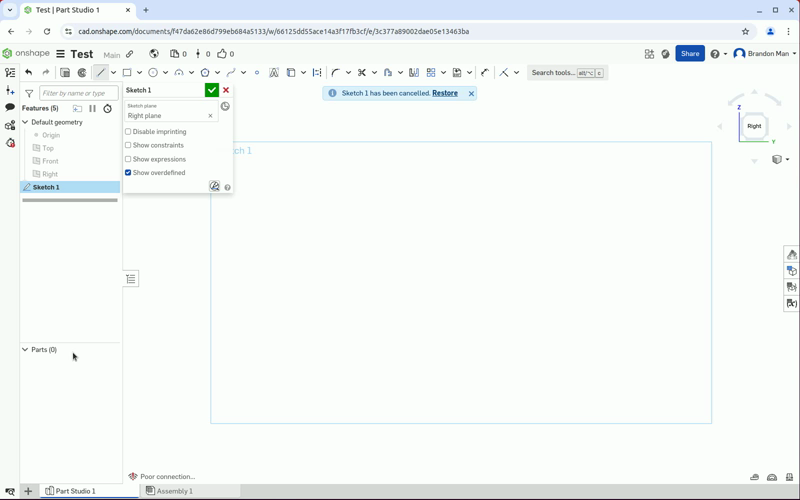
key_down(shift)
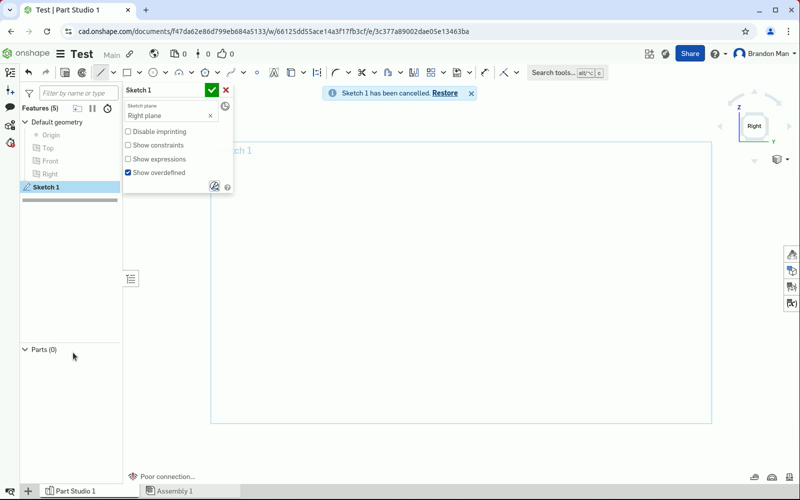
mouse_move(460, 282)
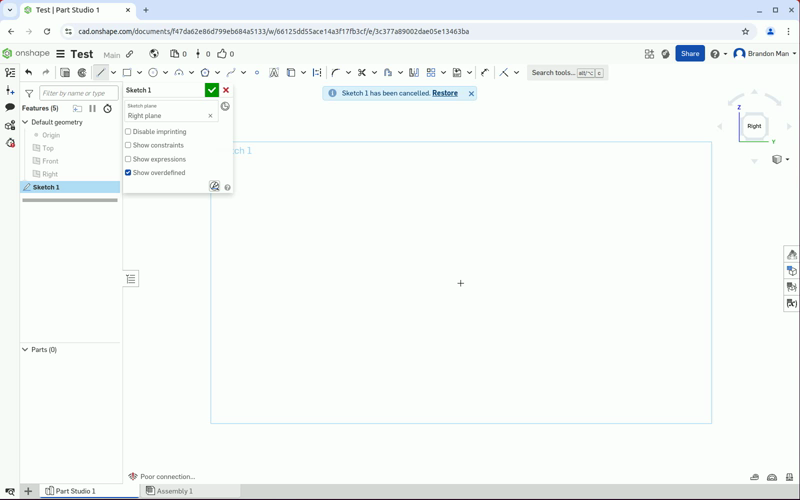
click(460, 282)
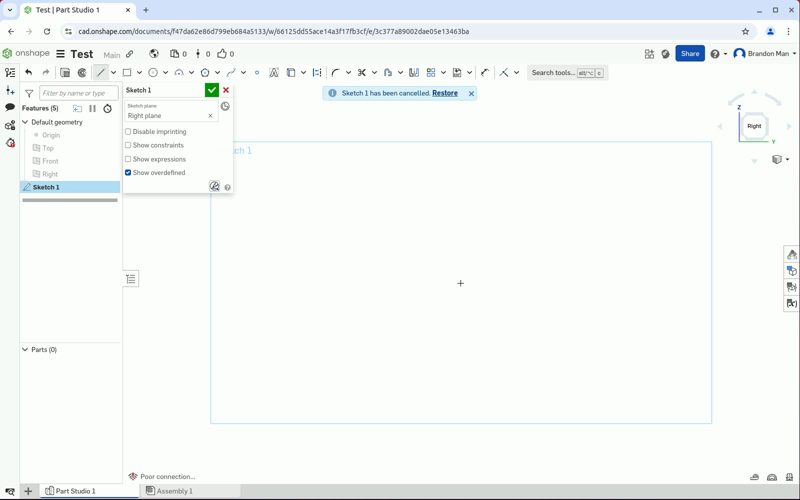
key_up(shift)
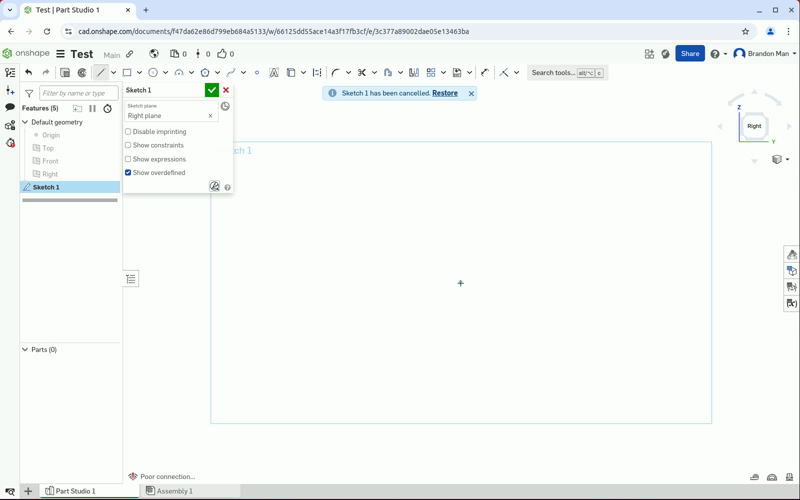
key_down(shift)
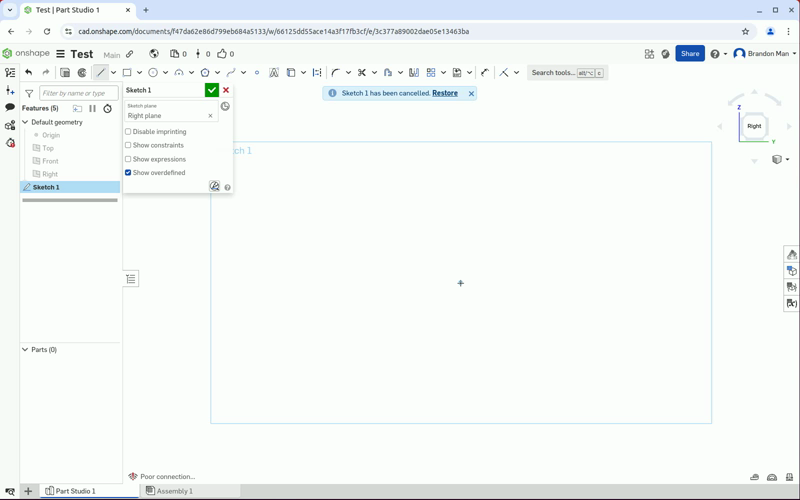
mouse_move(573, 282)
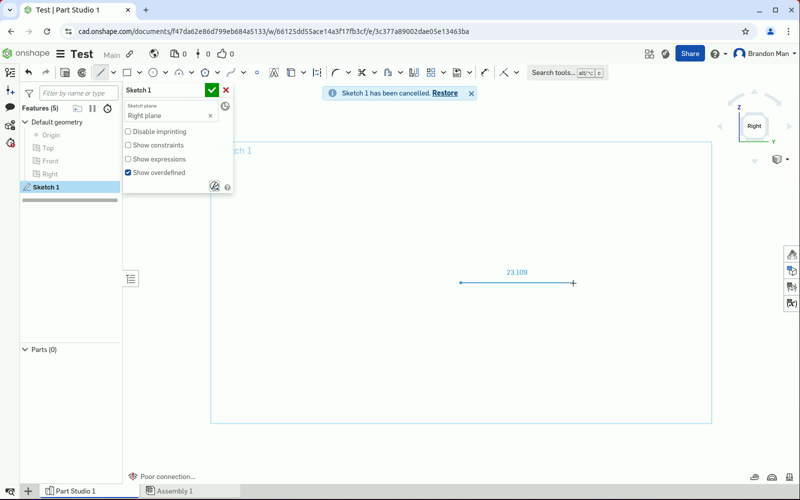
click(573, 282)
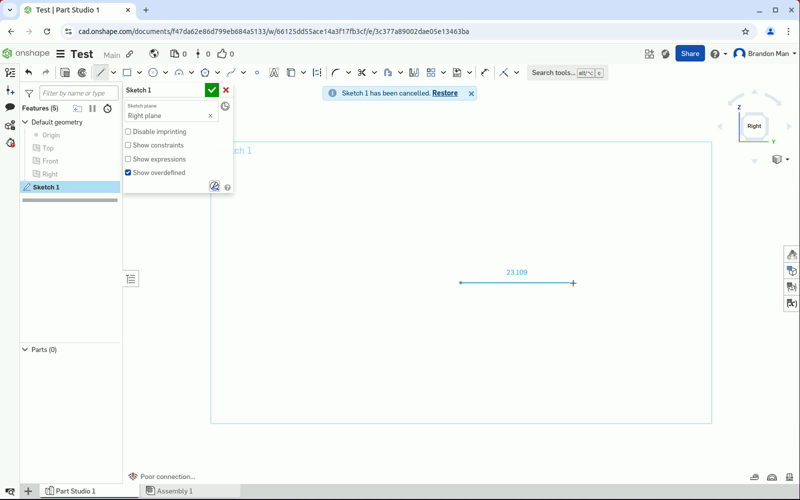
key_up(shift)
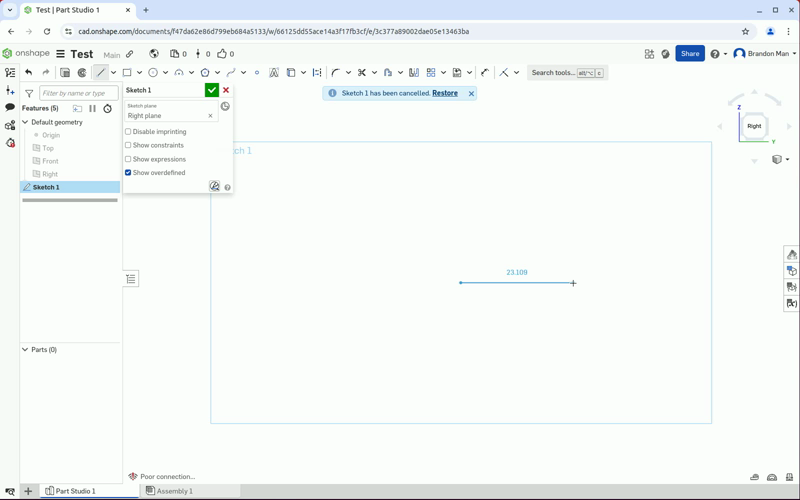
key_down(shift)
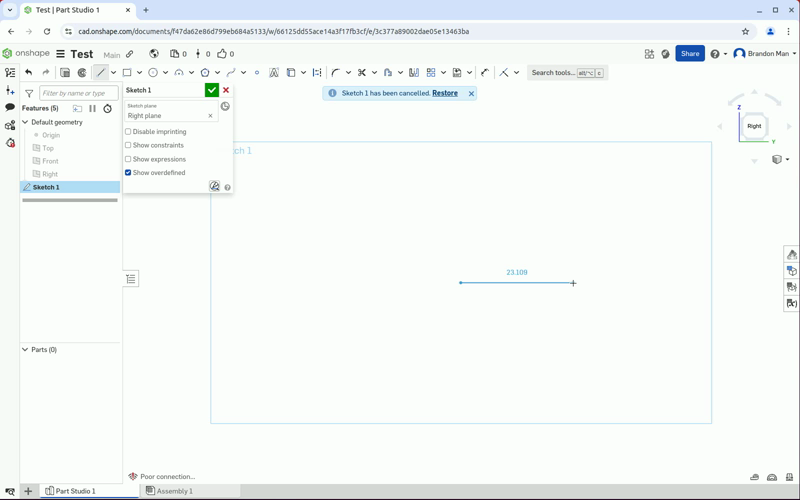
mouse_move(573, 170)
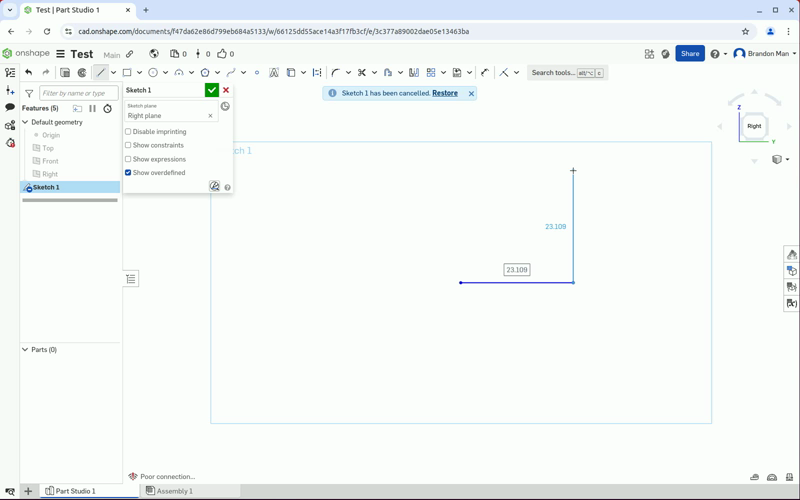
click(573, 170)
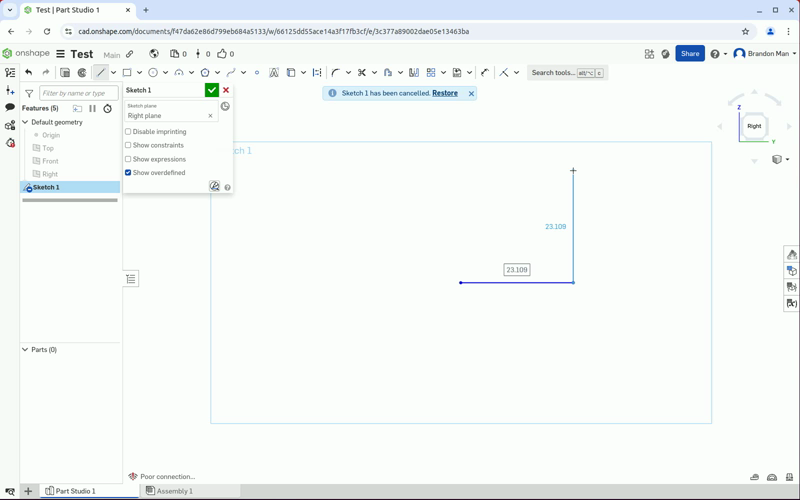
key_up(shift)
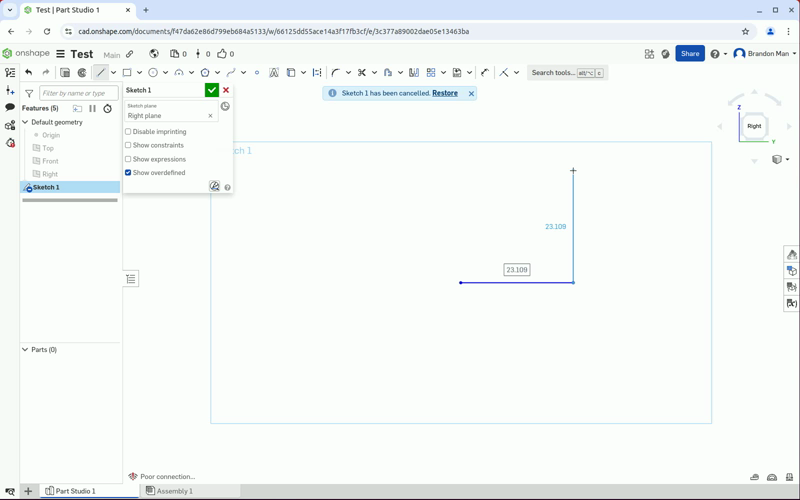
key_down(shift)
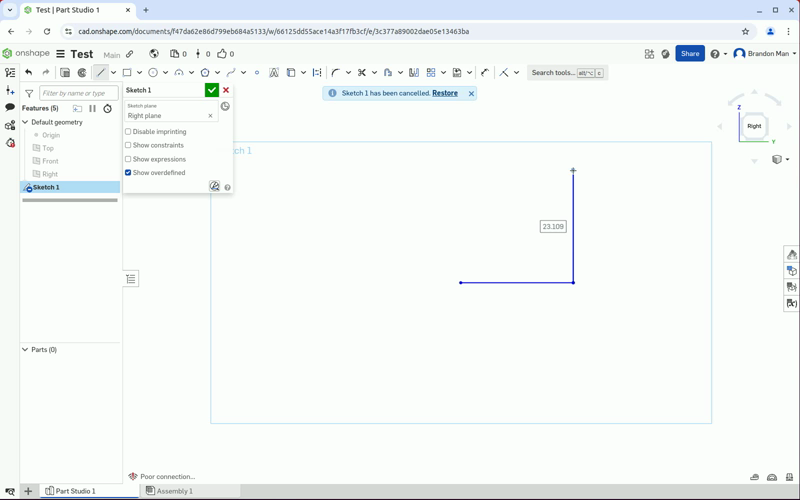
mouse_move(460, 282)
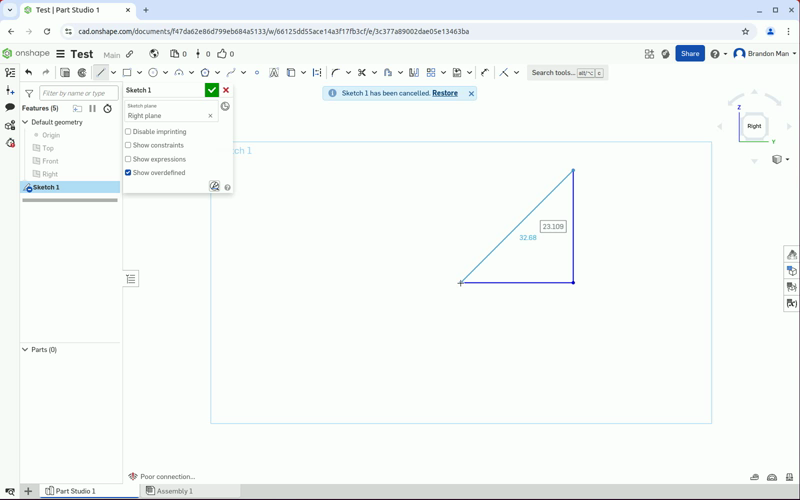
key_up(shift)
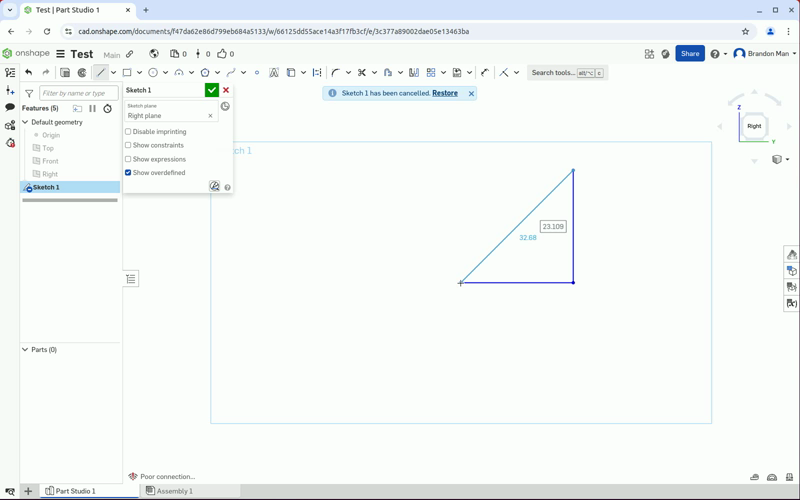
click(460, 282)
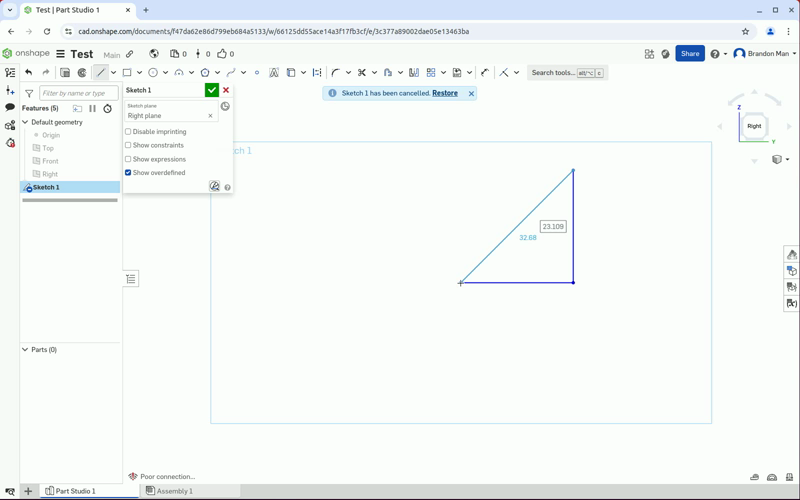
key(esc)
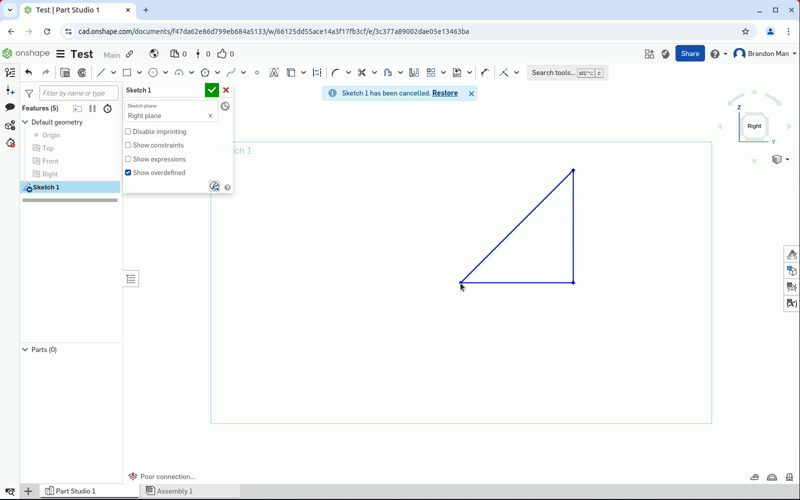
mouse_move(533, 247)
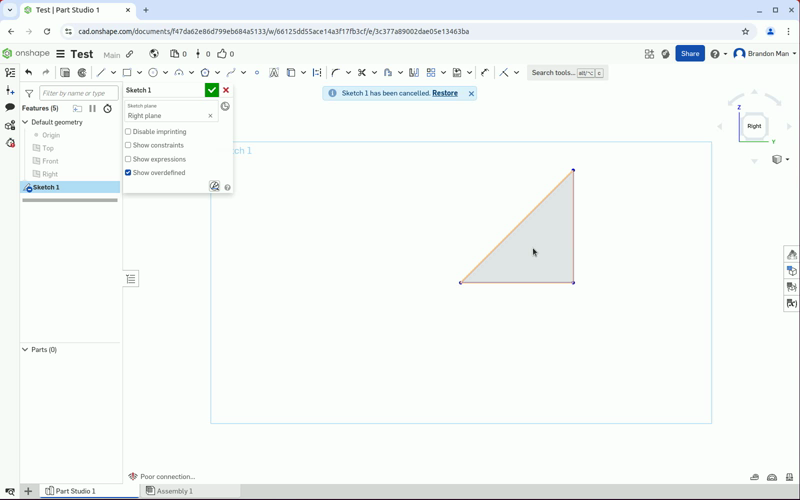
click(533, 247)
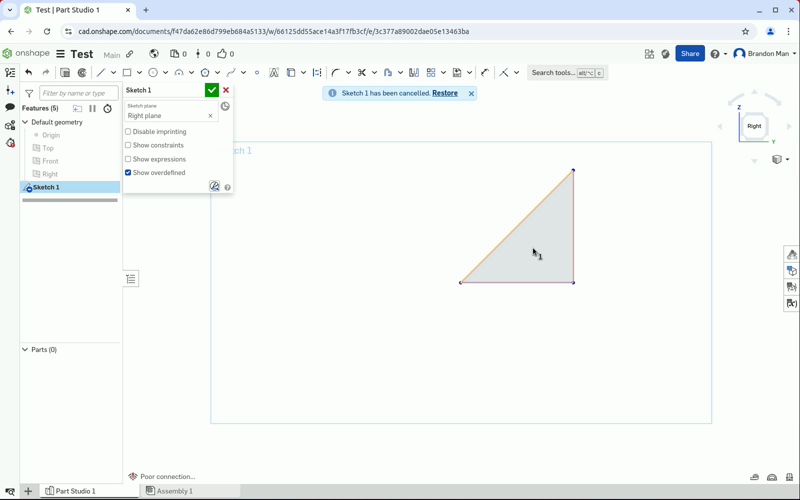
mouse_move(73, 352)
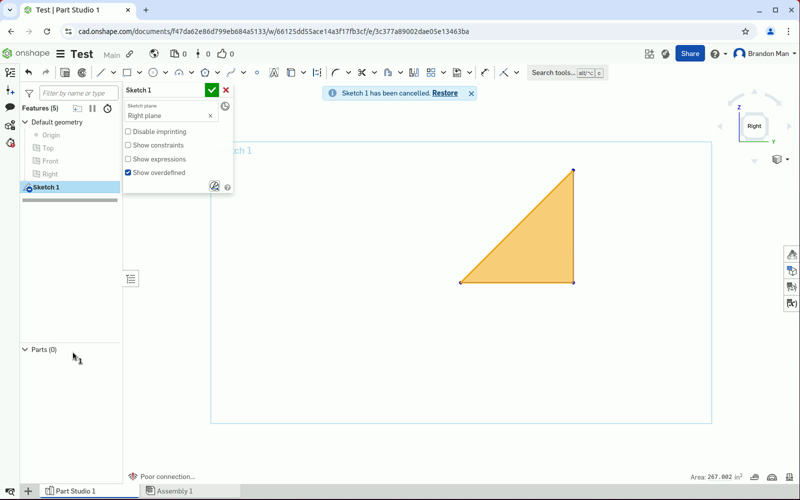
key(shift+y)
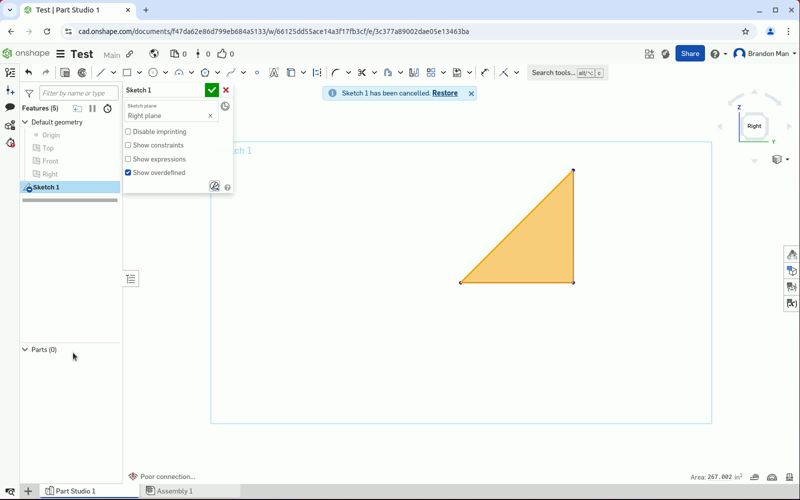
key(shift+e)
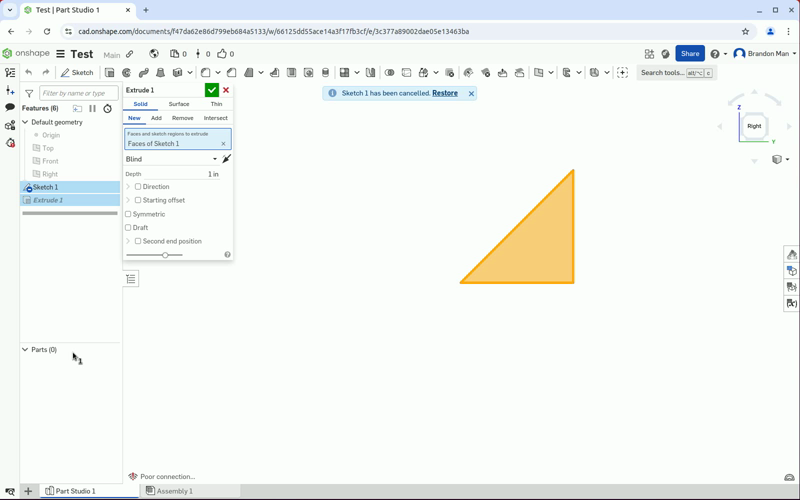
mouse_move(143, 106)
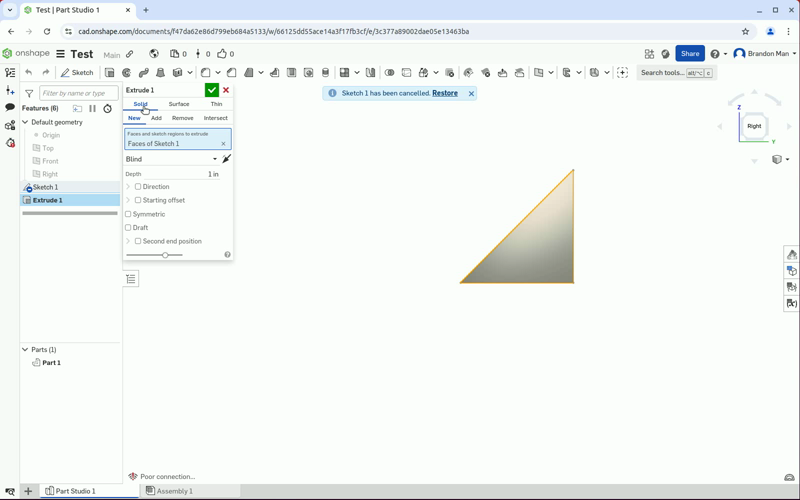
click(143, 106)
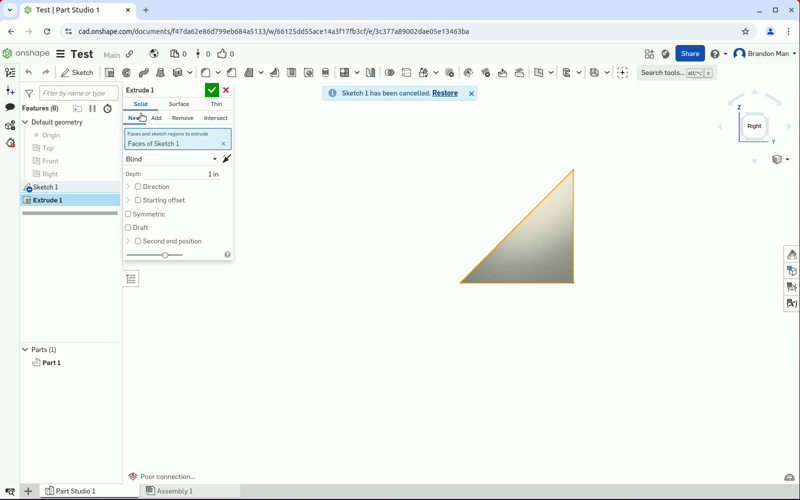
mouse_move(137, 120)
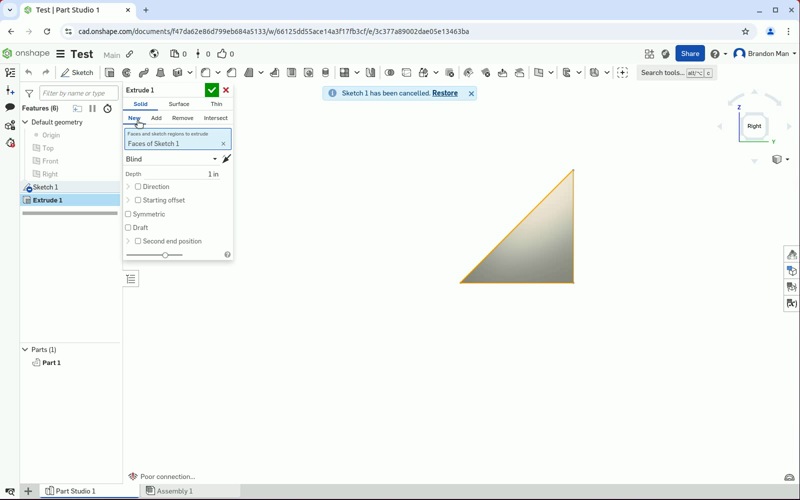
click(137, 120)
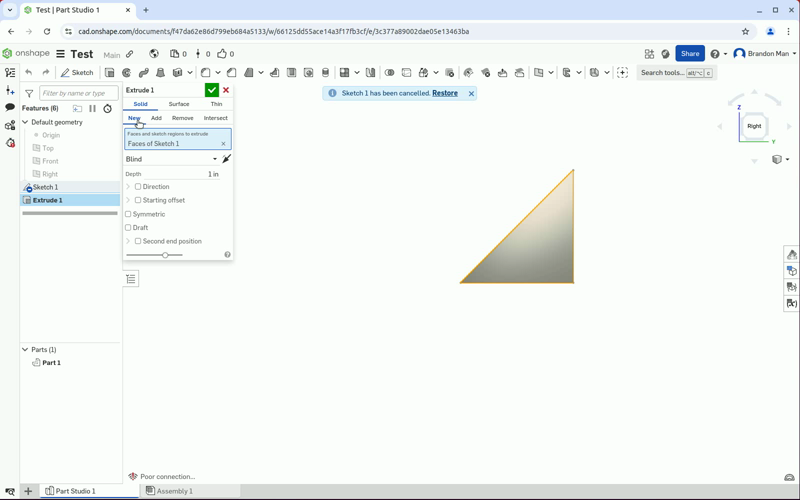
key(tab, 4)
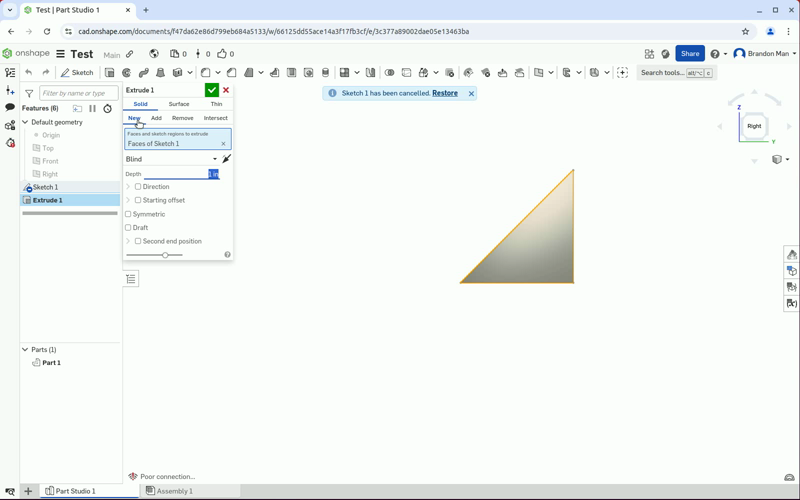
text(15.405)
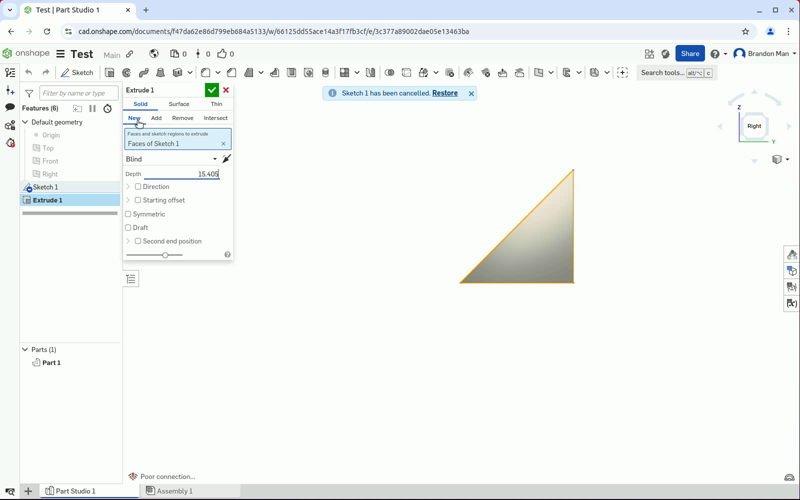
key(enter)
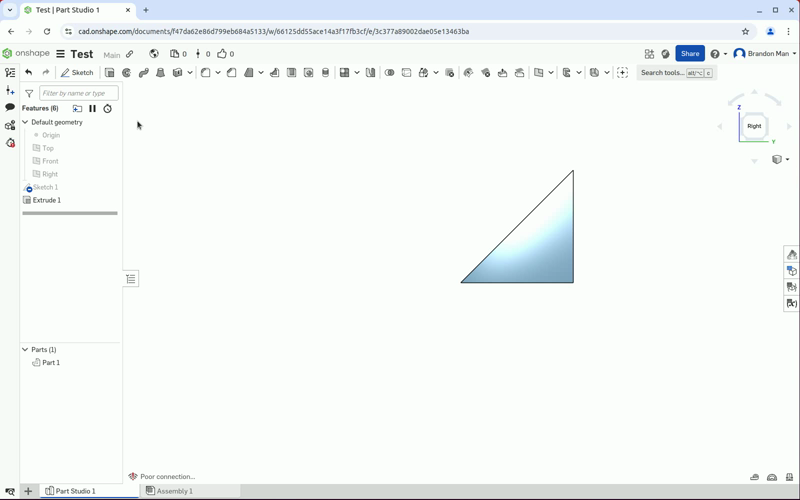
key(shift+h)
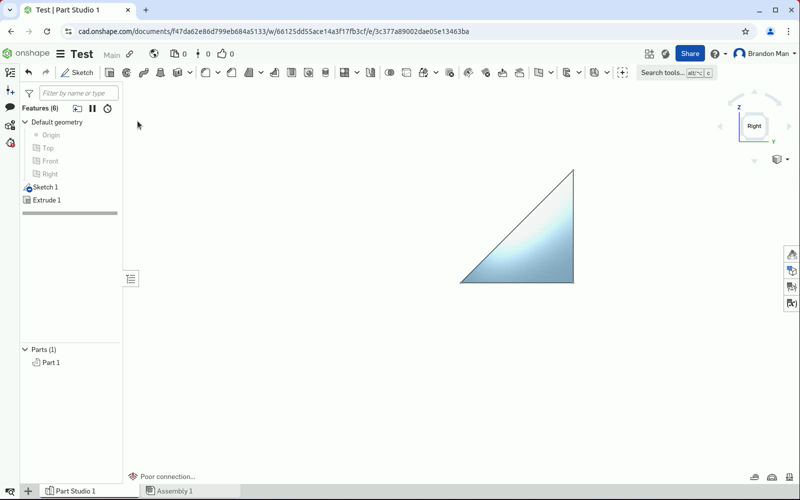
key(shift+h)
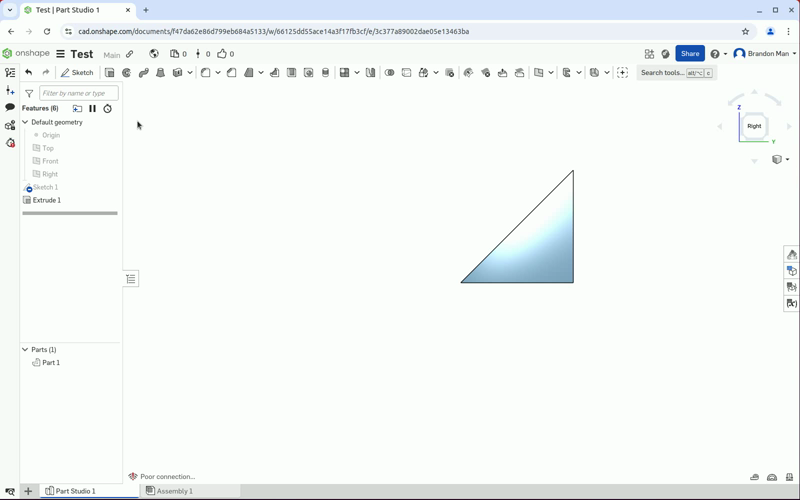
mouse_move(73, 189)
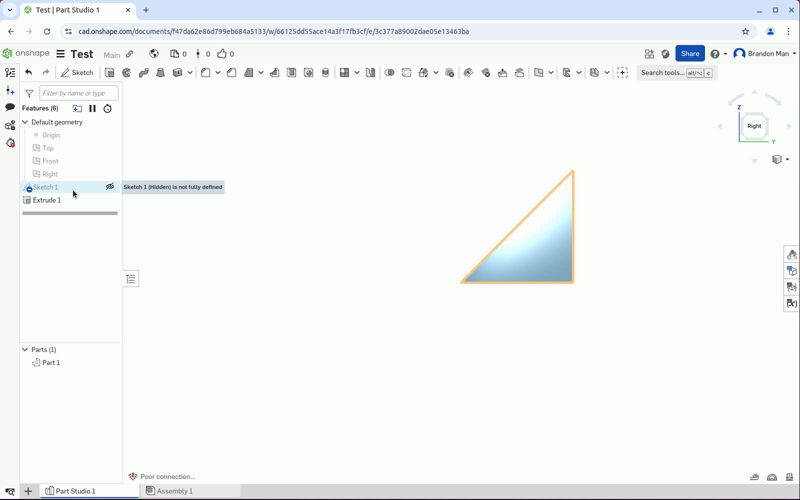
click(73, 189)
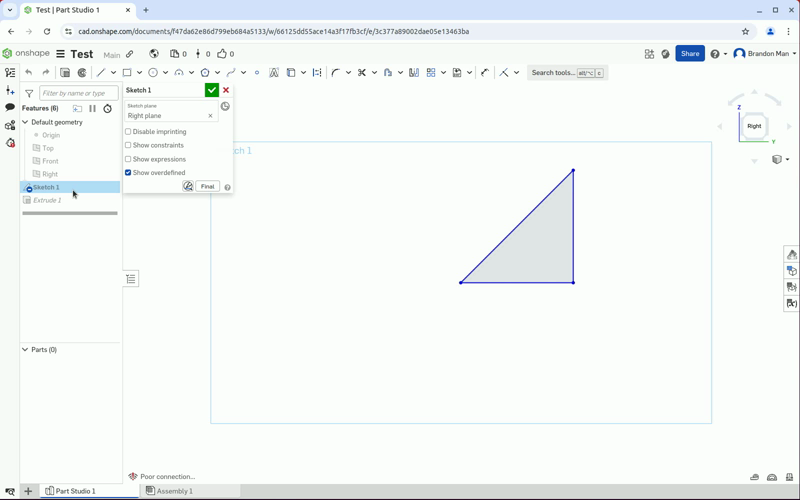
mouse_move(229, 92)
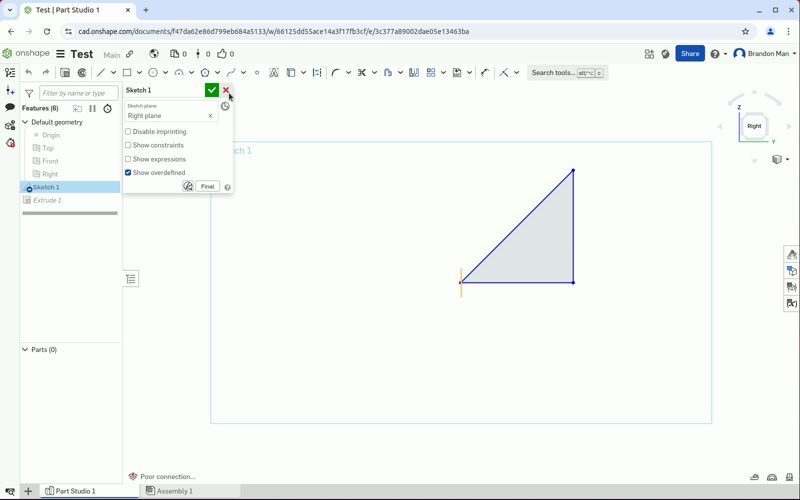
click(229, 92)
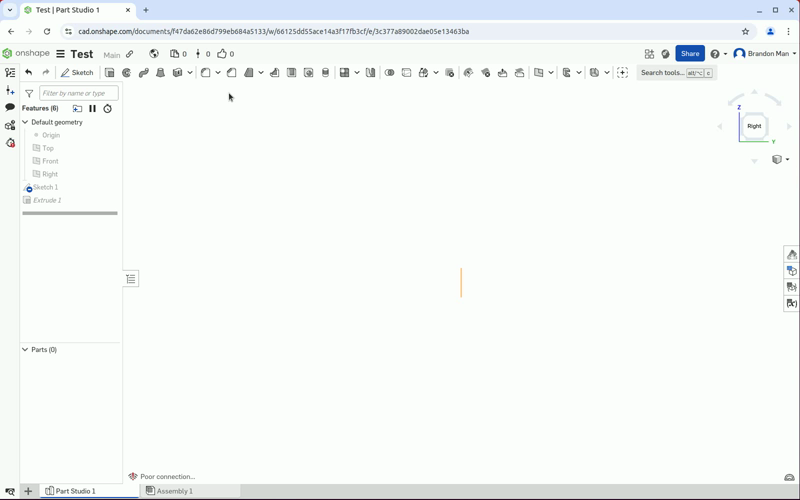
mouse_move(73, 352)
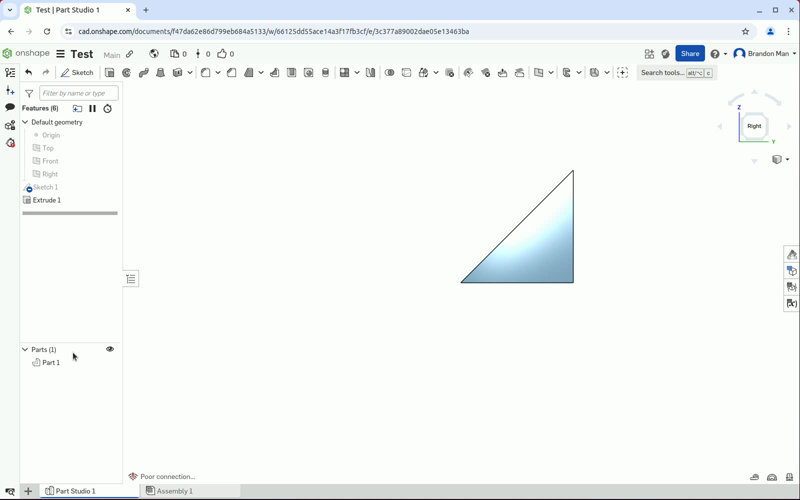
key(y)
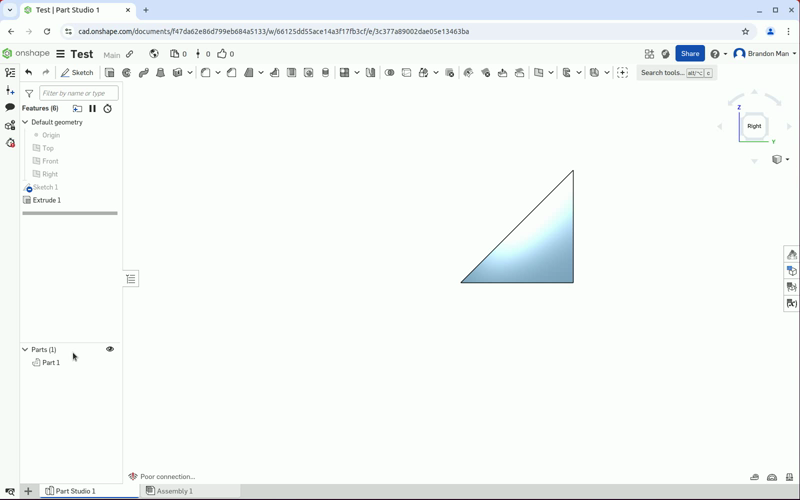
key(shift+p)
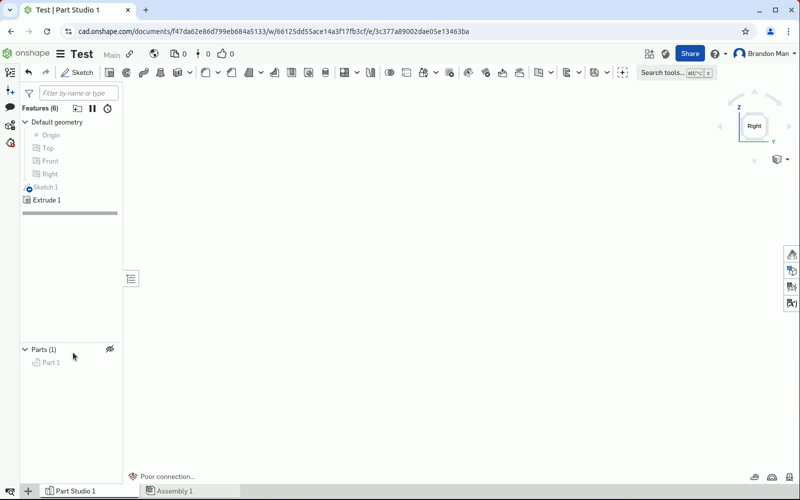
key(space)
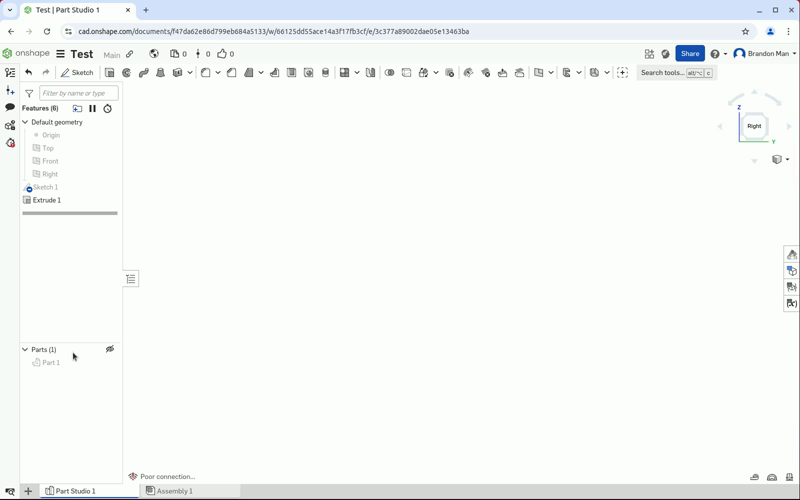
key_down(shift)
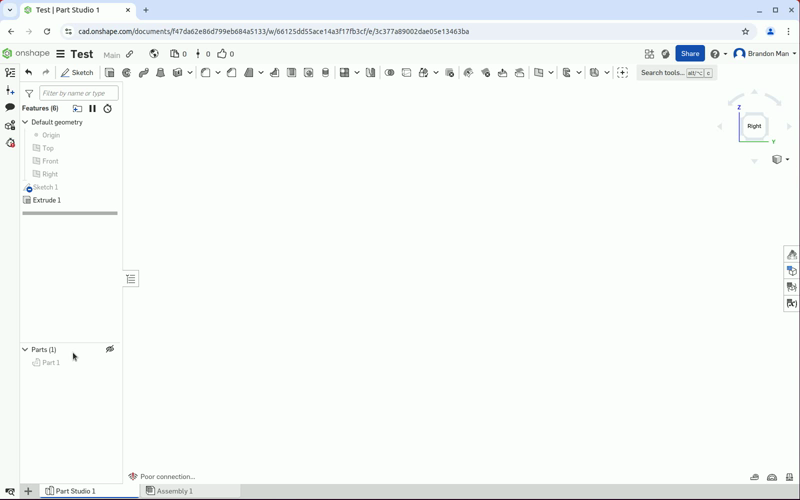
key(right)
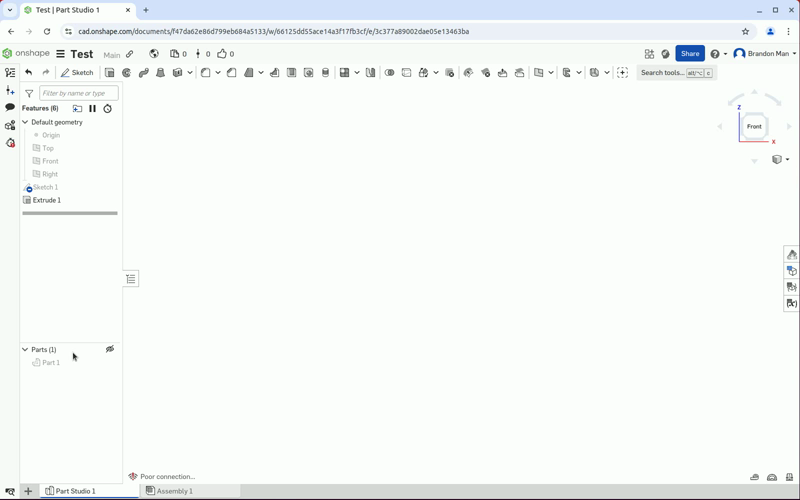
key_up(shift)
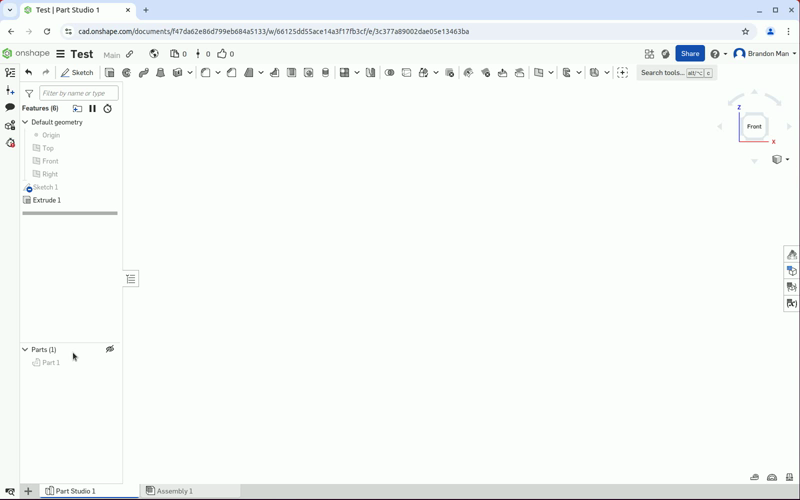
mouse_move(73, 352)
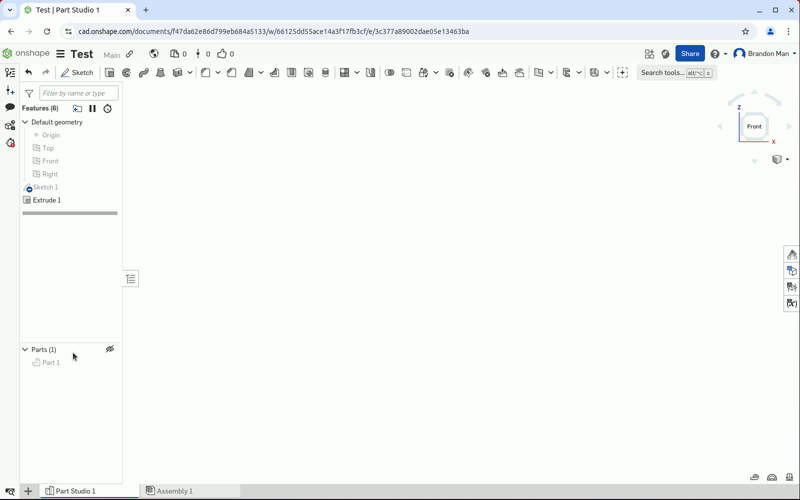
key(shift+y)
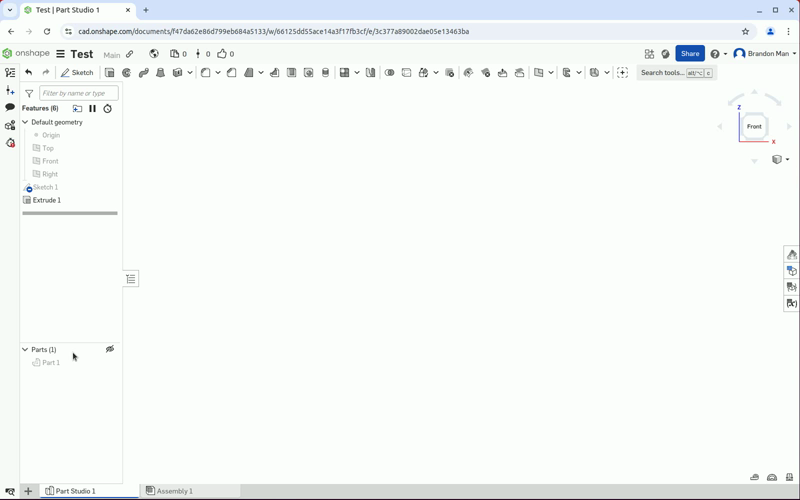
key(shift+s)
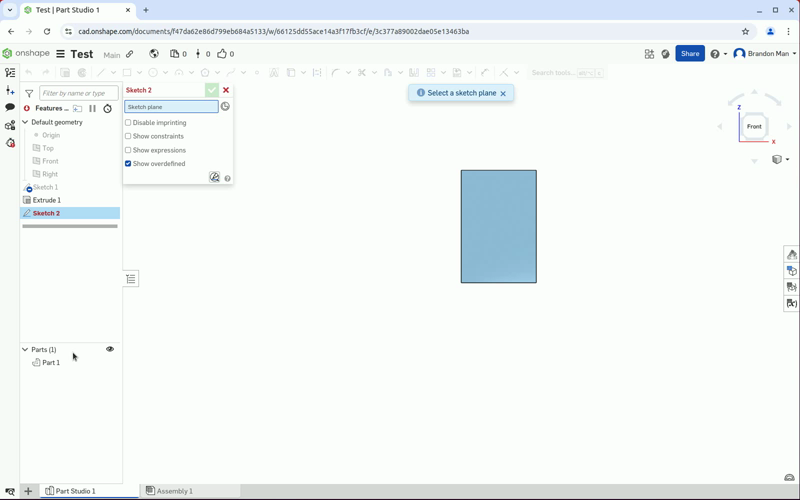
mouse_move(73, 163)
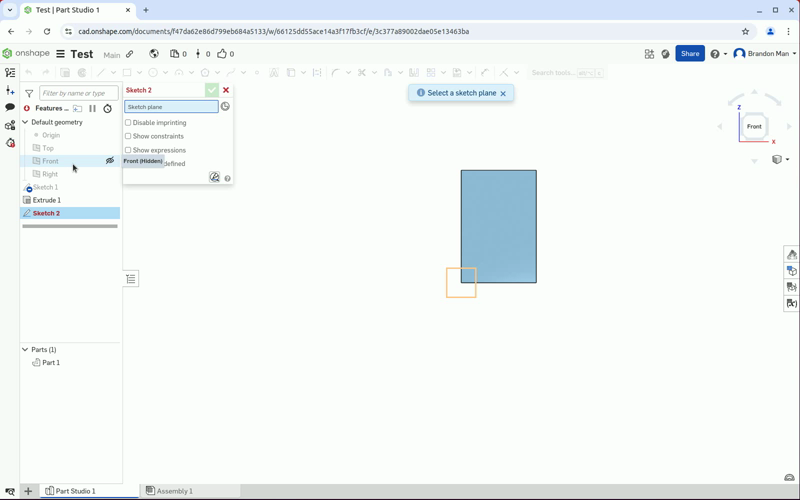
click(73, 163)
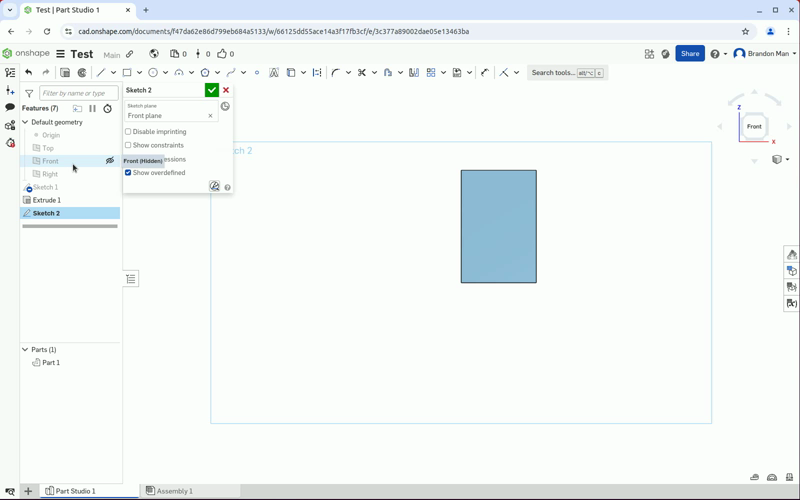
mouse_move(73, 352)
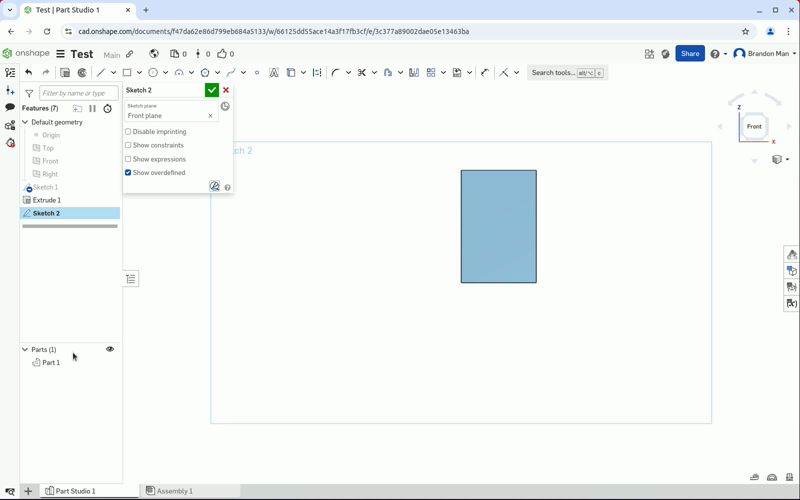
key(y)
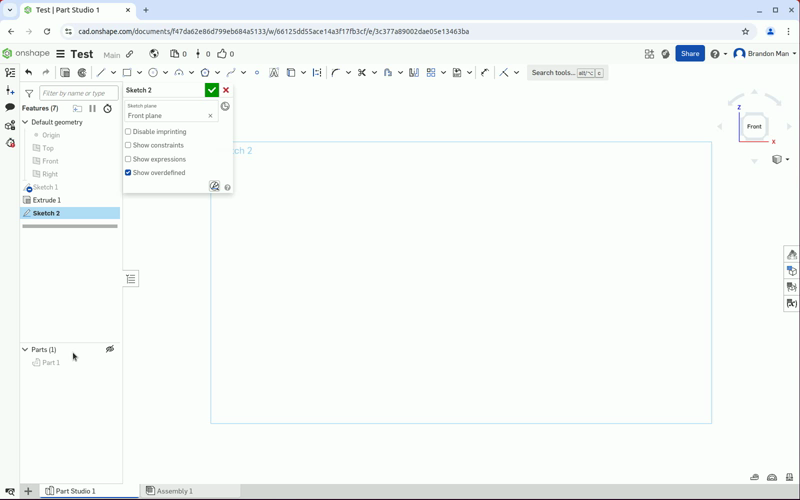
key(l)
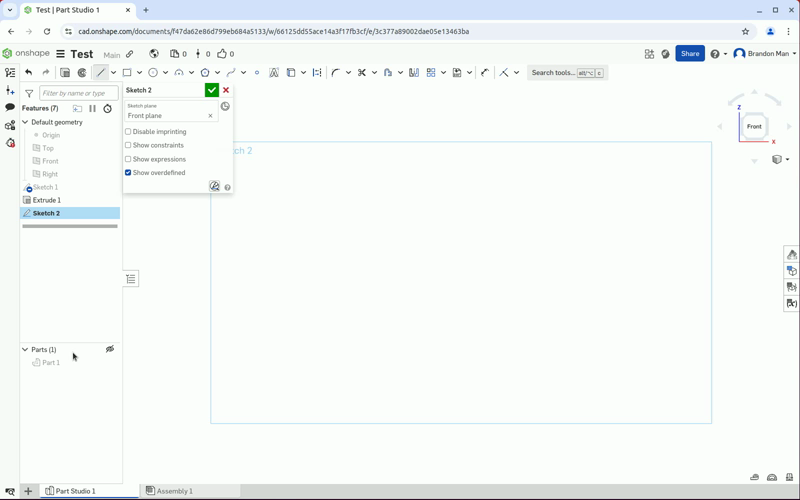
key_down(shift)
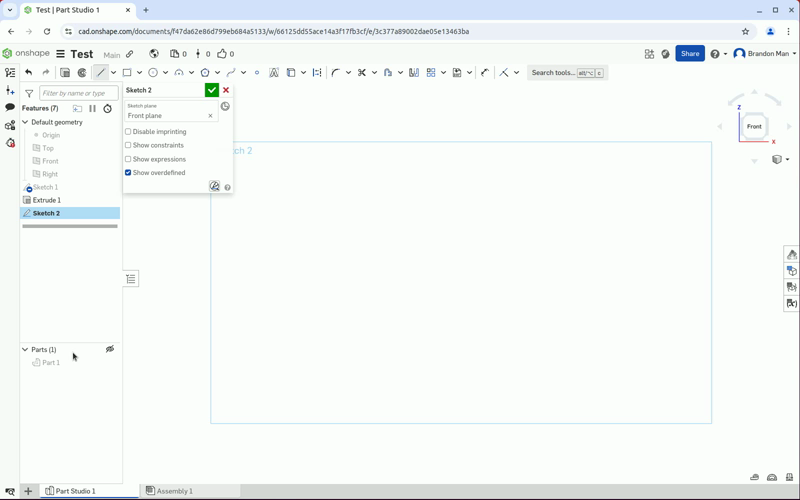
mouse_move(498, 245)
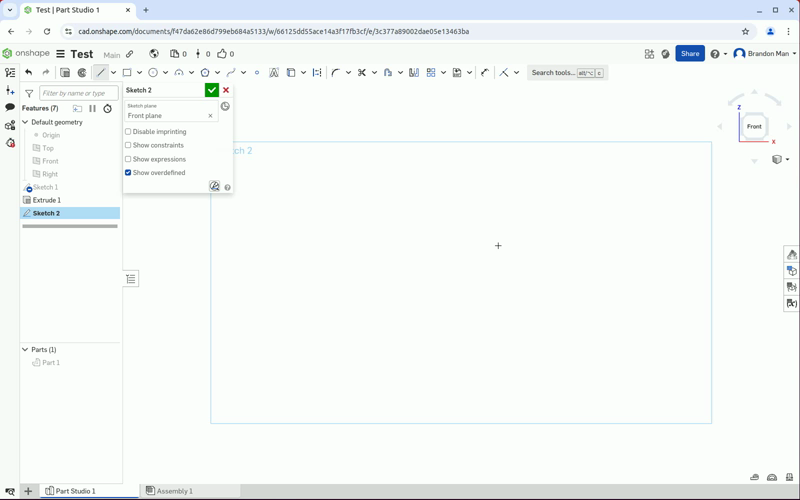
click(498, 245)
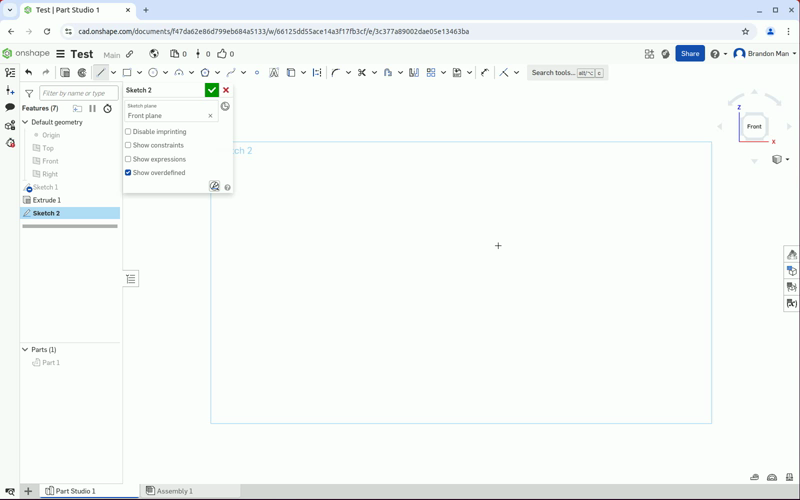
key_up(shift)
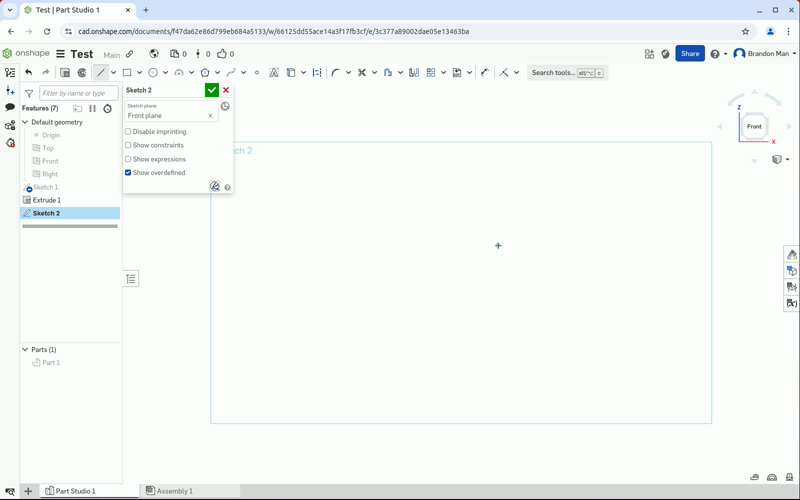
key_down(shift)
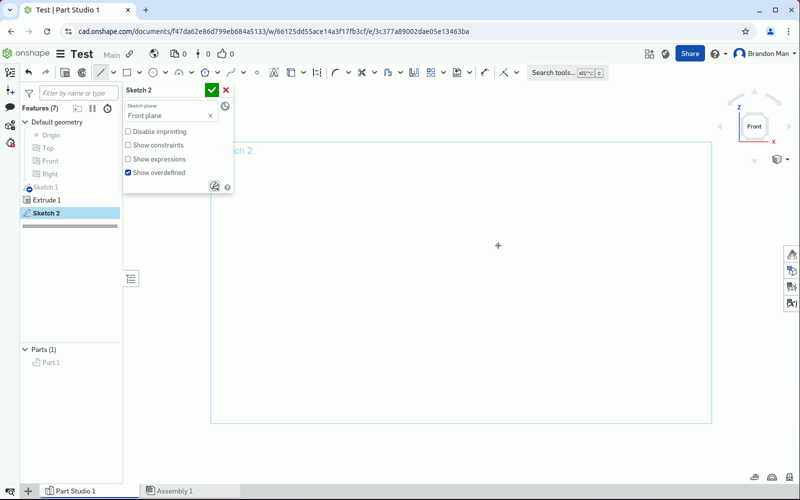
mouse_move(573, 245)
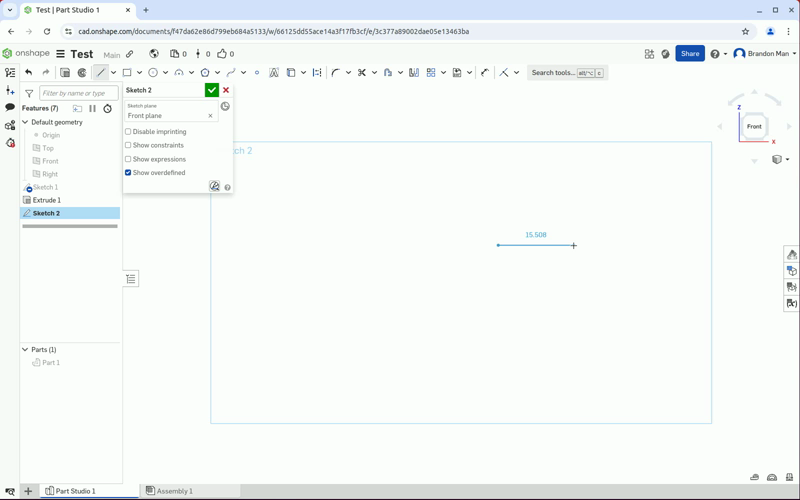
click(573, 245)
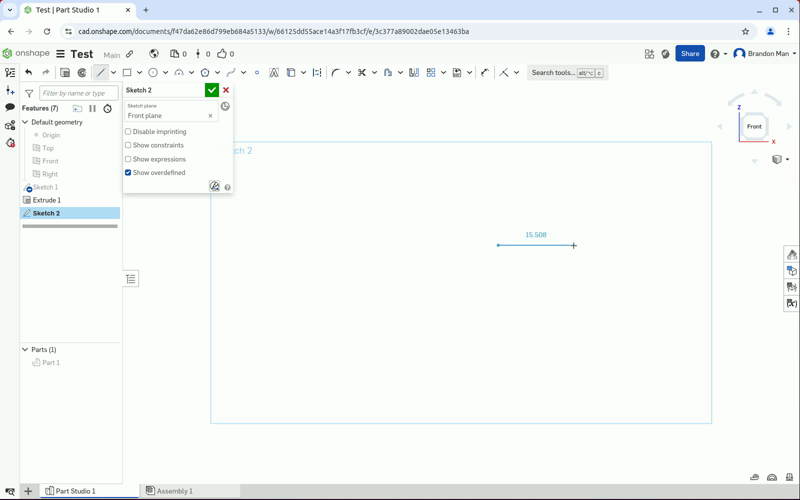
key_up(shift)
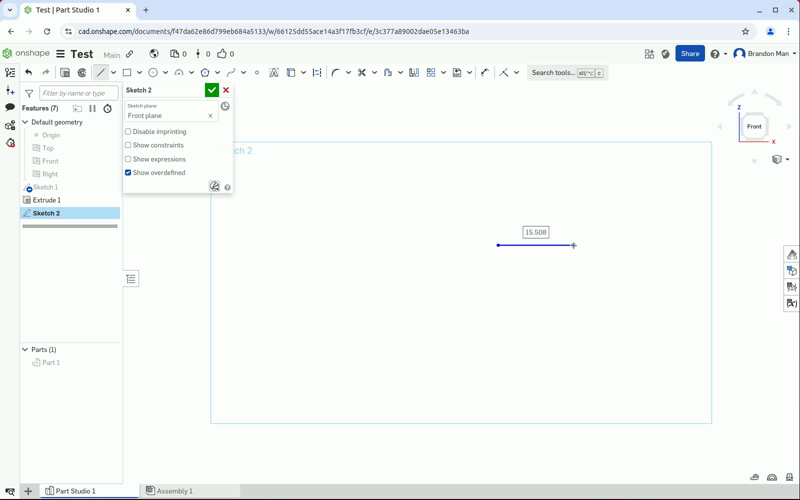
key_down(shift)
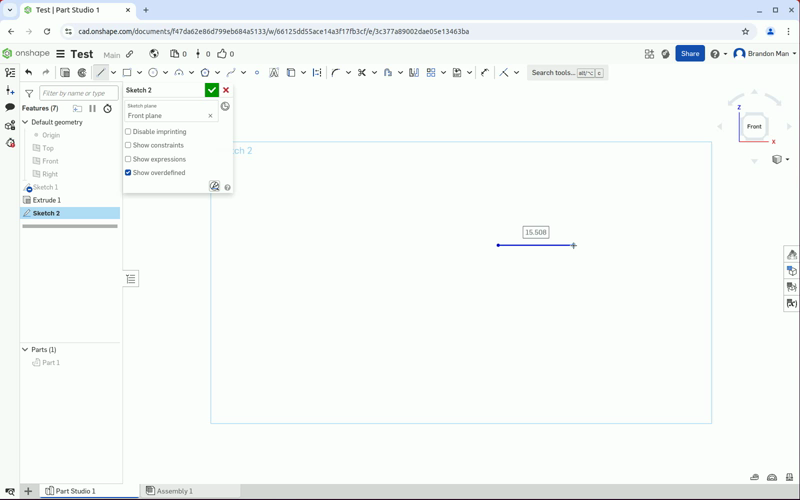
mouse_move(573, 170)
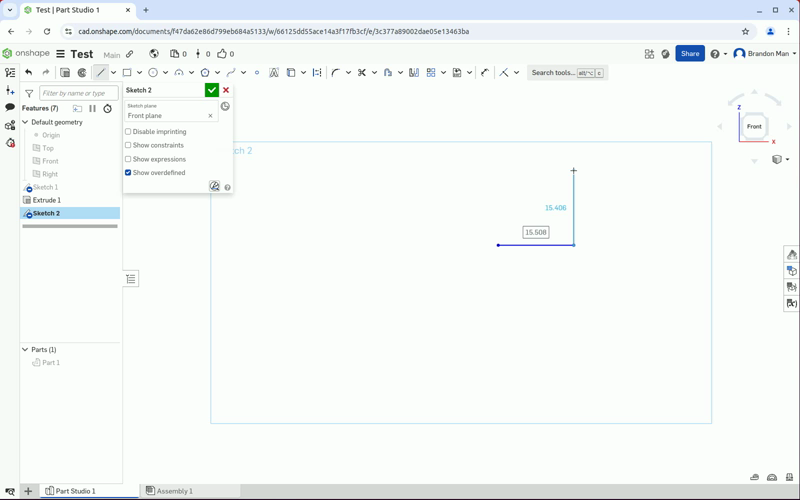
click(573, 170)
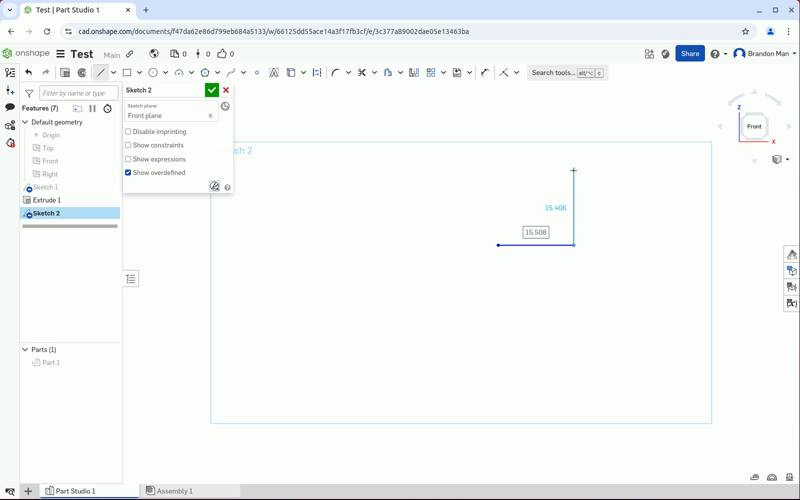
key_up(shift)
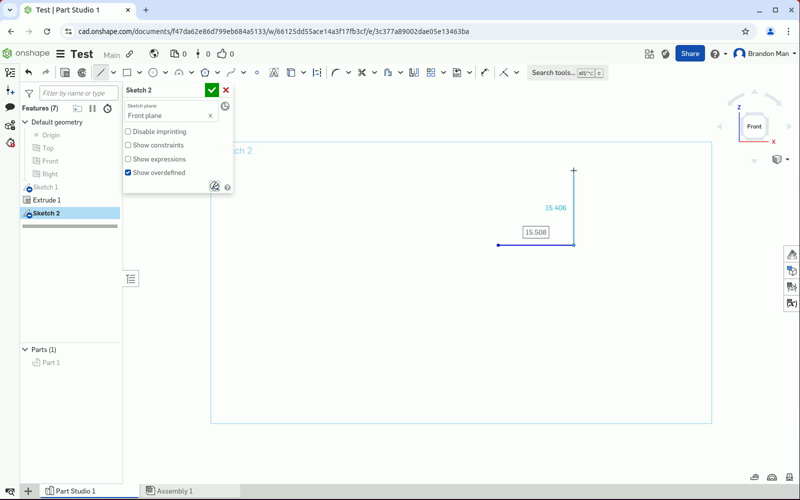
key_down(shift)
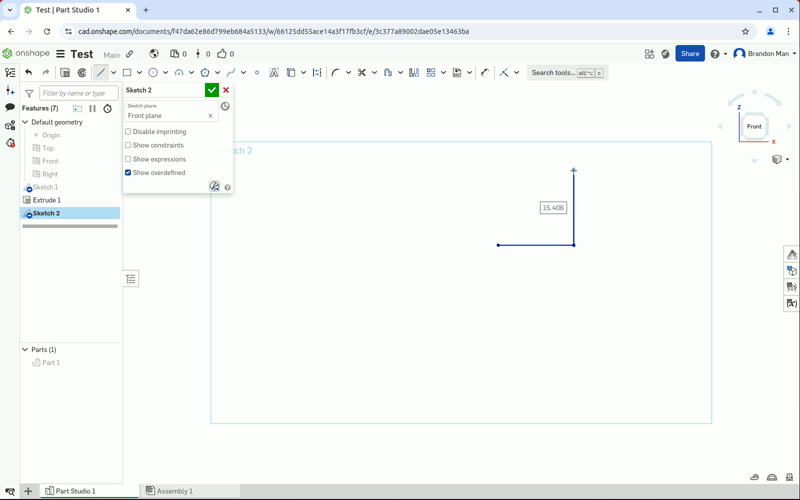
mouse_move(498, 170)
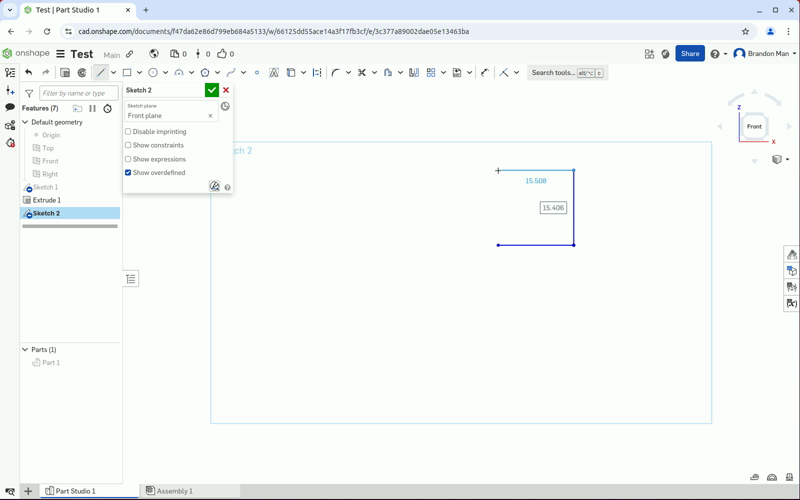
click(498, 170)
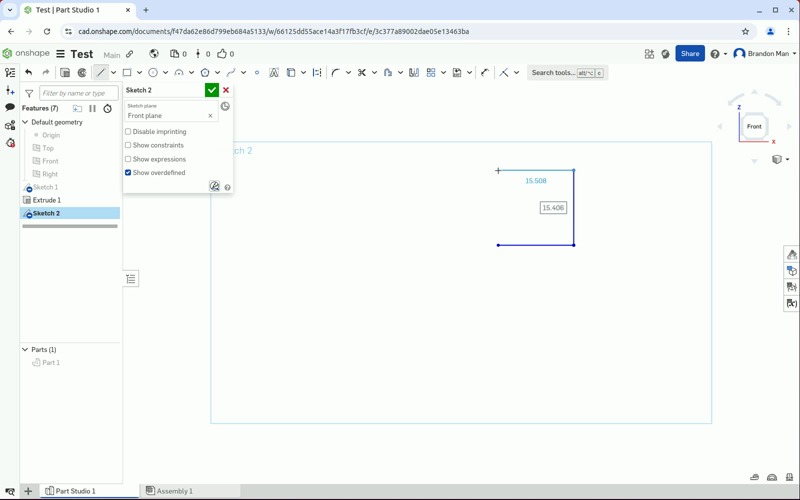
key_up(shift)
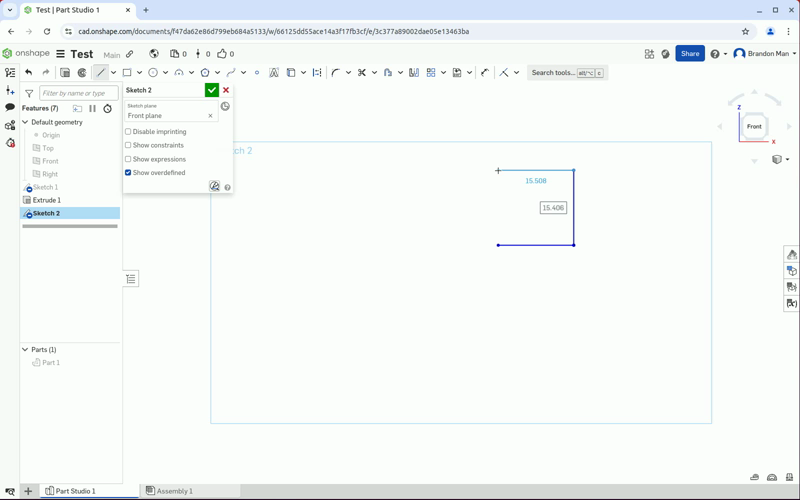
key_down(shift)
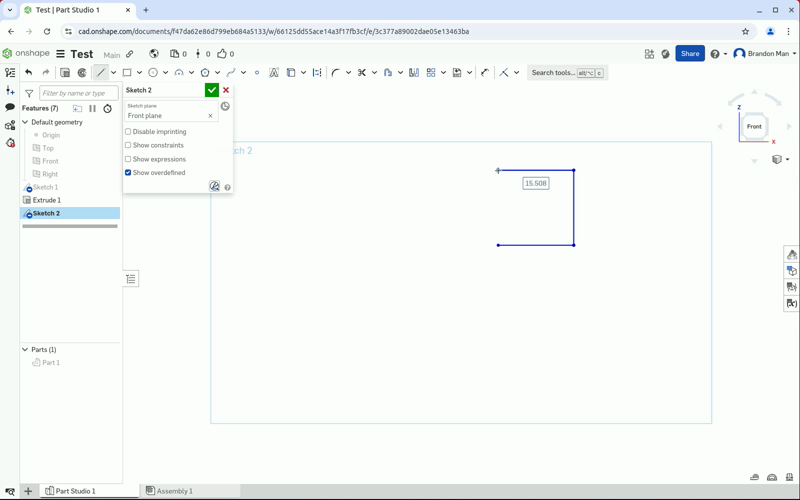
mouse_move(498, 245)
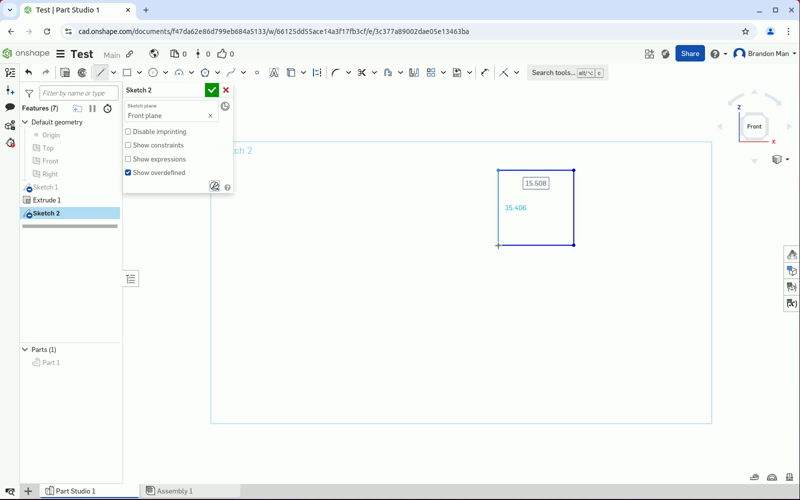
key_up(shift)
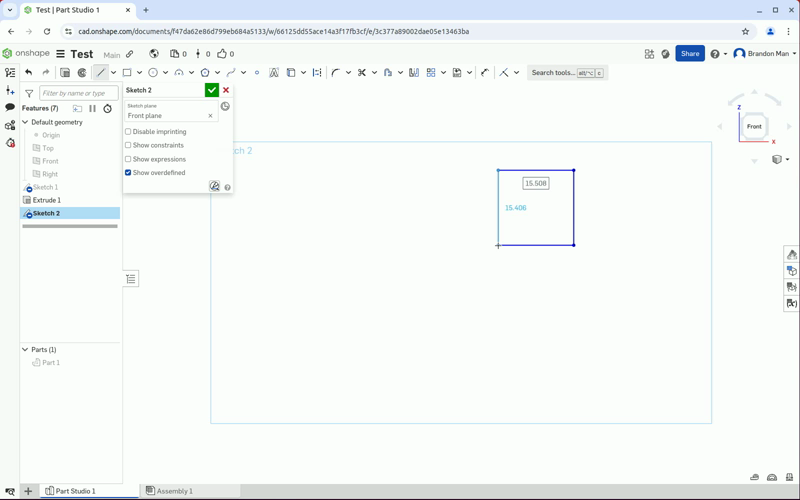
click(498, 245)
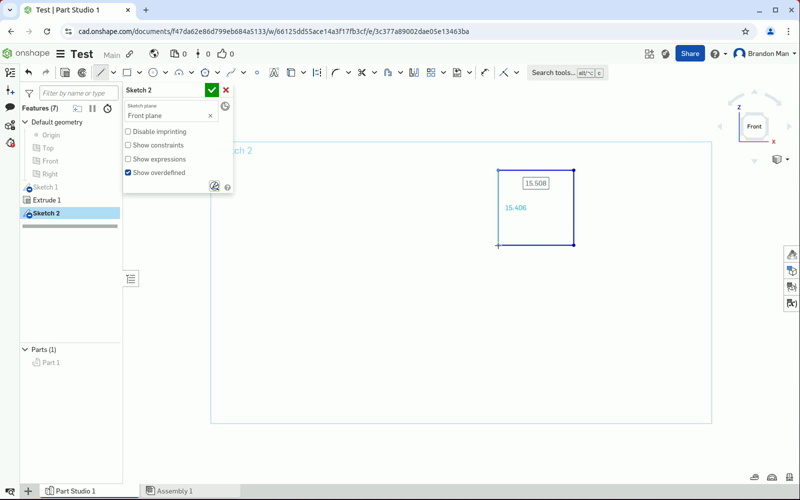
key(esc)
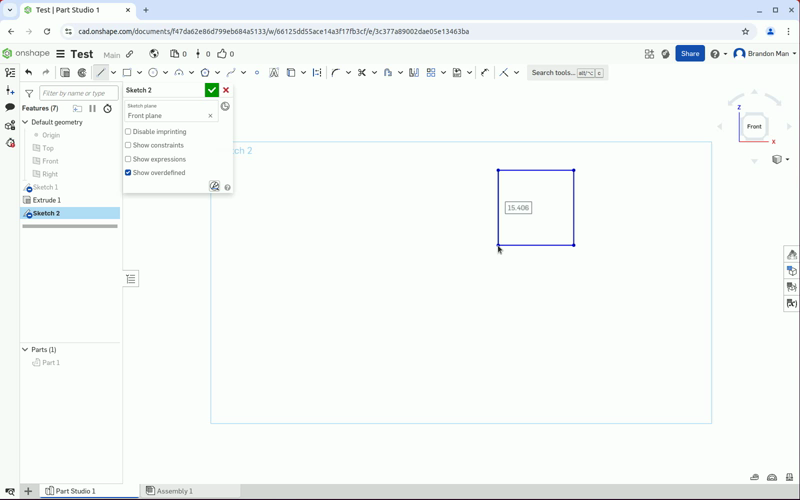
mouse_move(534, 200)
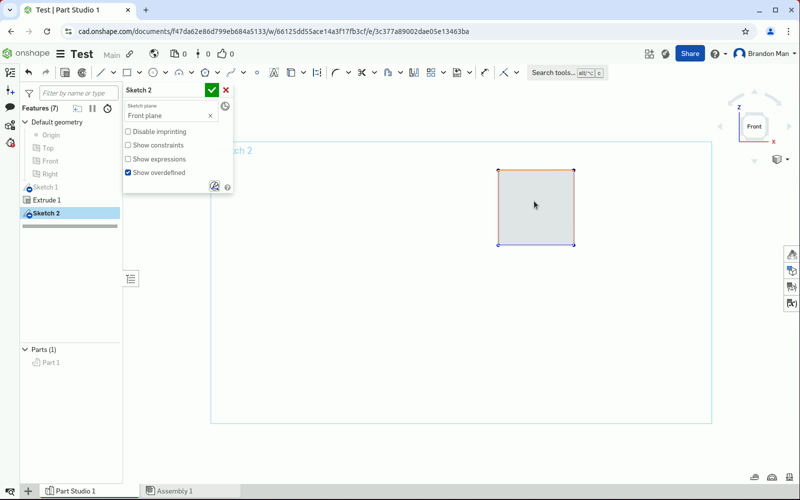
click(534, 200)
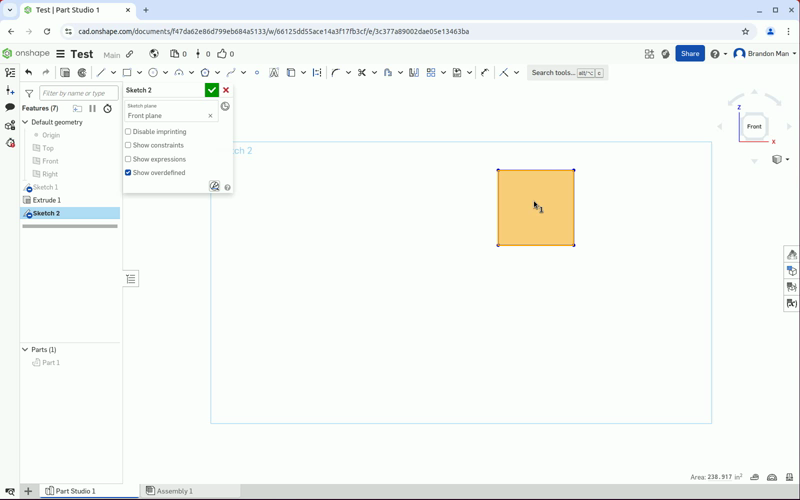
mouse_move(73, 352)
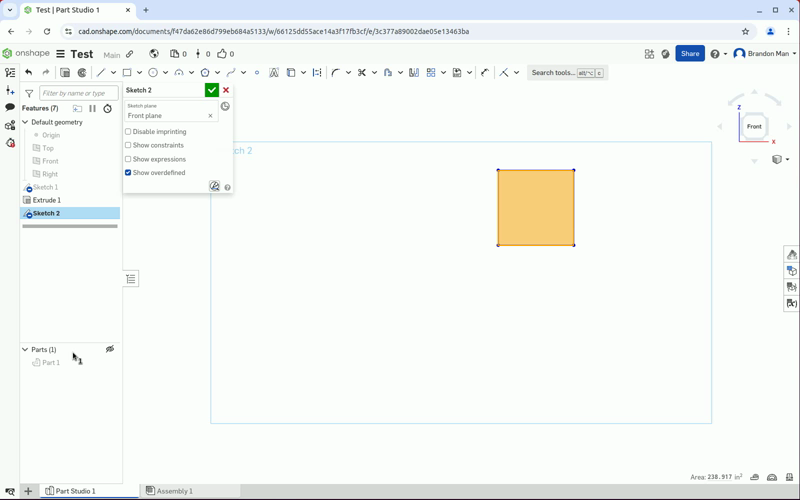
key(shift+y)
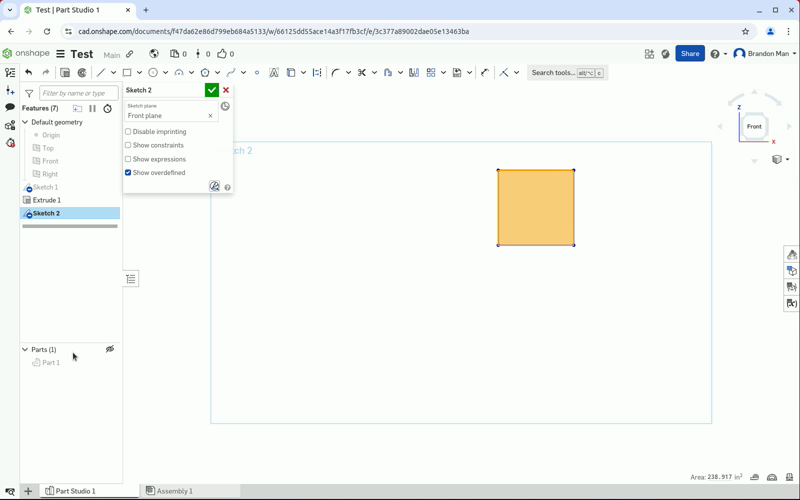
key(shift+e)
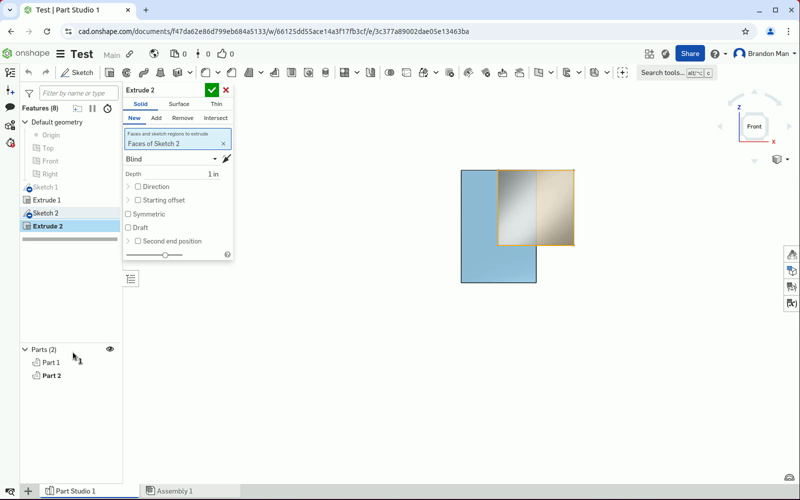
mouse_move(143, 106)
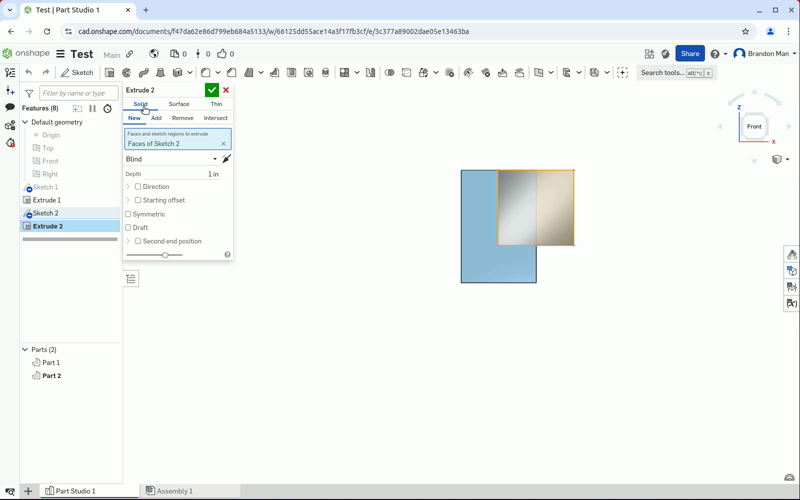
click(143, 106)
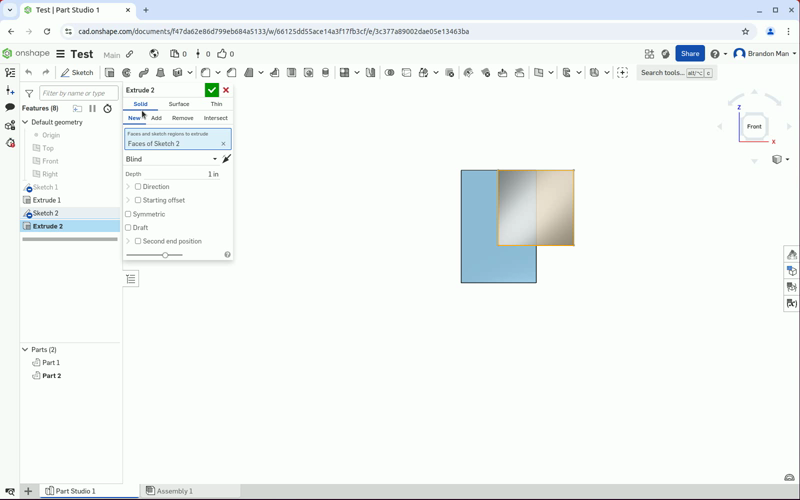
mouse_move(137, 120)
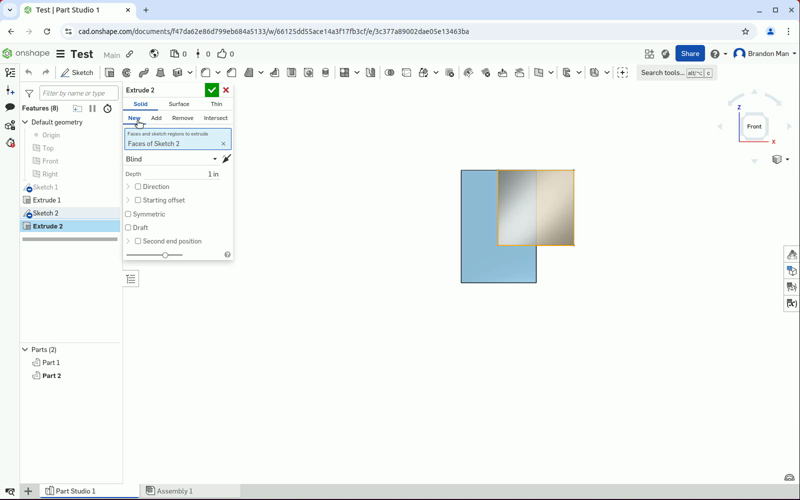
click(137, 120)
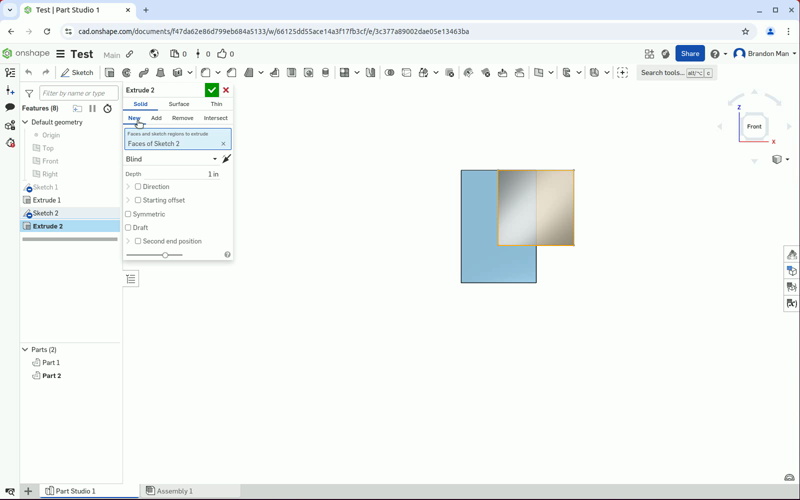
key(tab, 4)
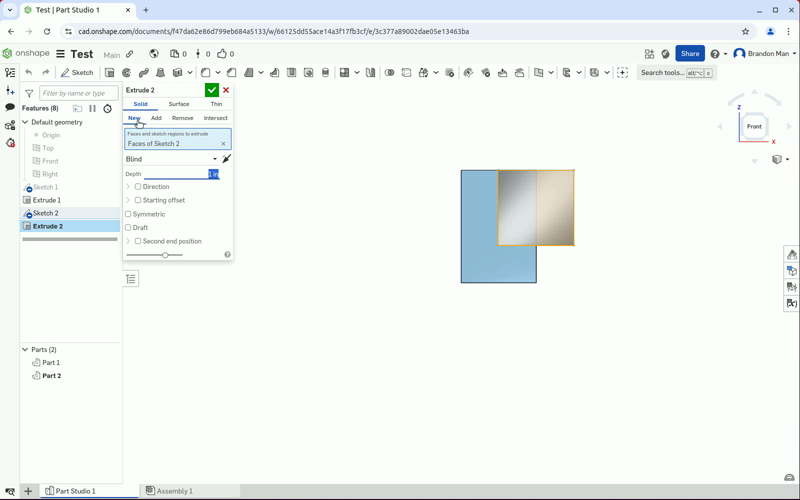
text(15.405)
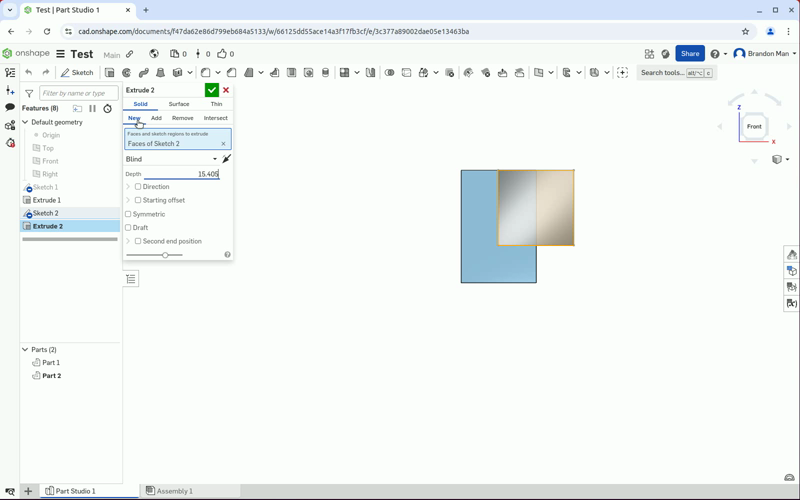
key(enter)
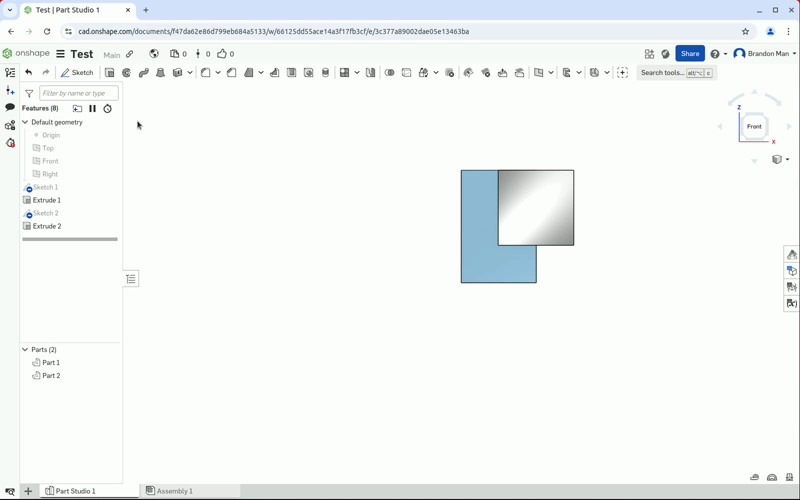
key(shift+h)
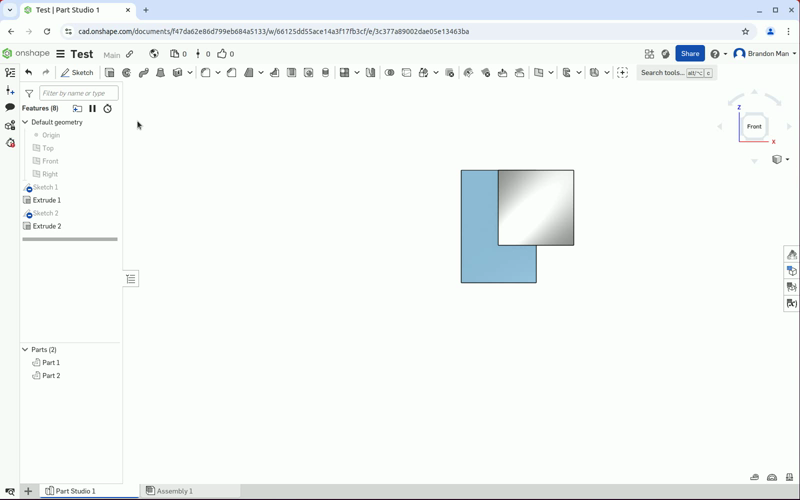
key(shift+h)
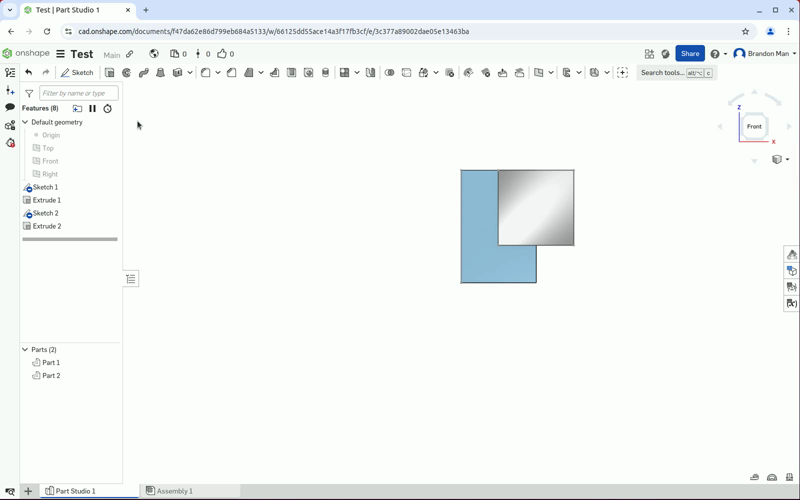
key(shift+7)
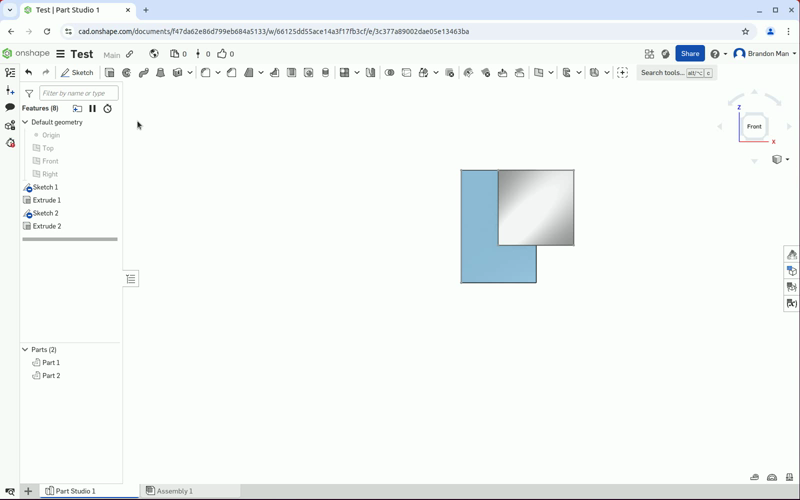
key(left, 2)
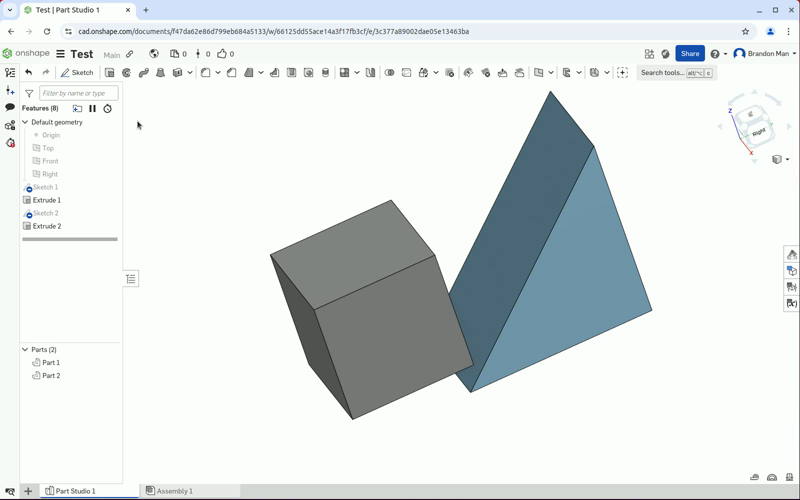
key(down, 2)
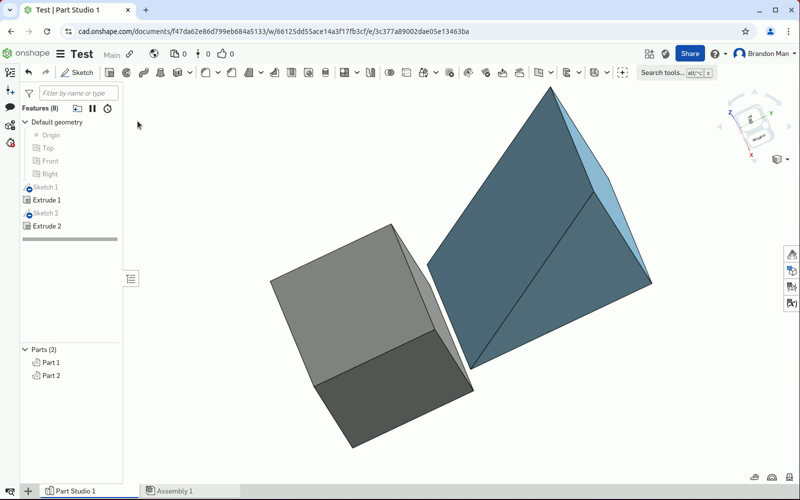
key(up, 2)
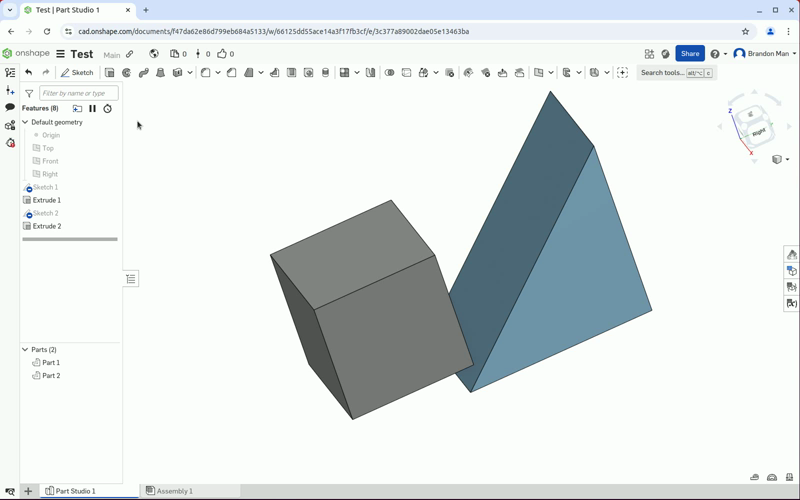
key(right, 2)
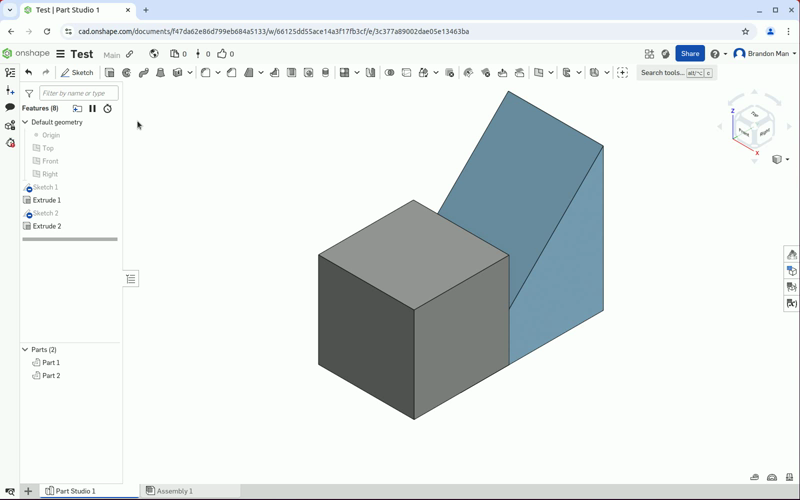
mouse_move(73, 189)
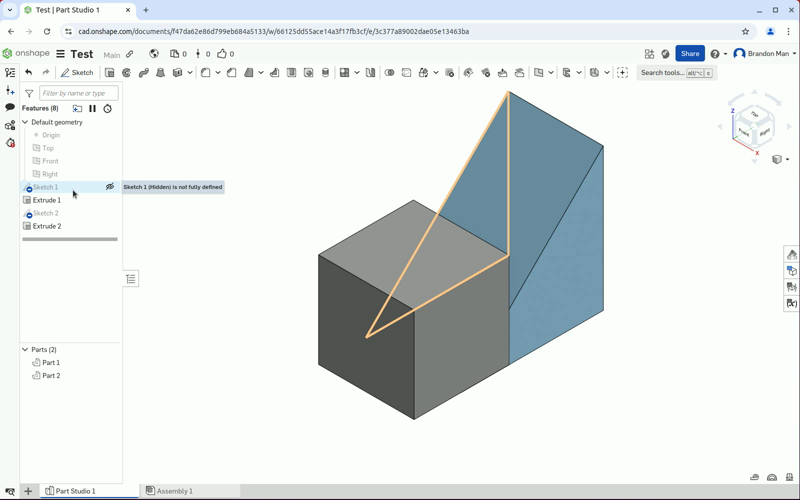
click(73, 189)